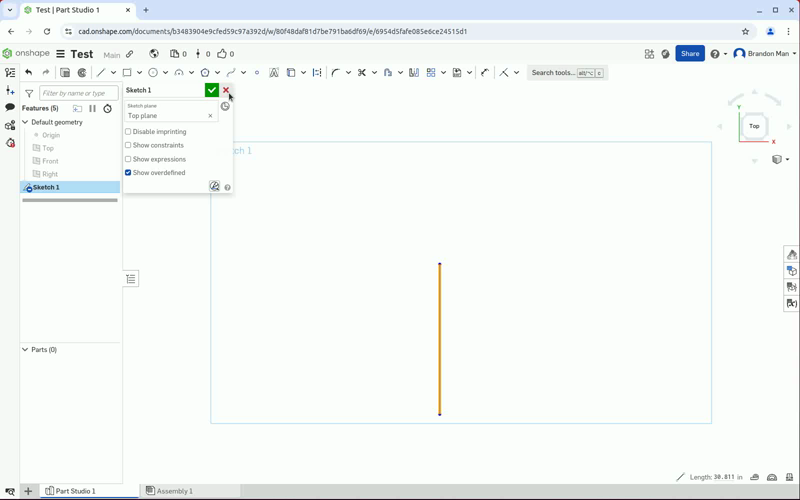
key(shift+h)
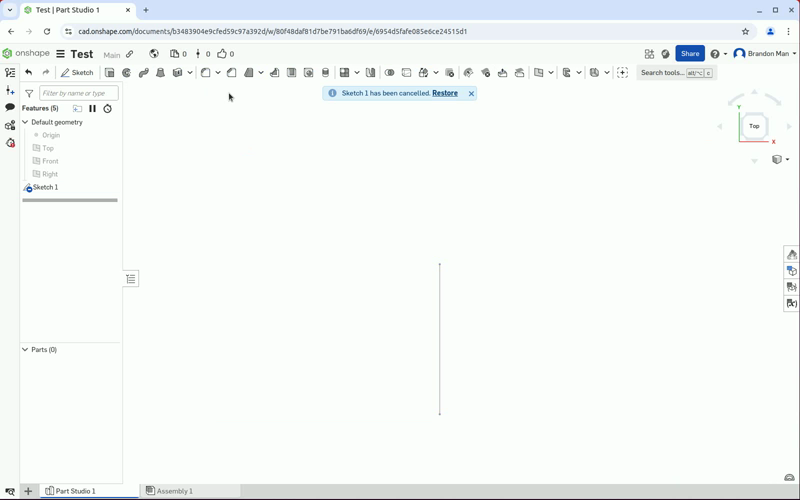
key(shift+s)
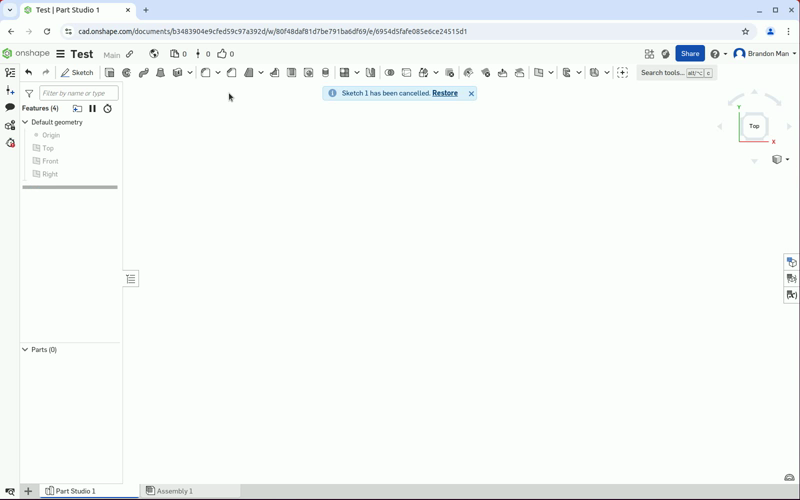
mouse_move(73, 150)
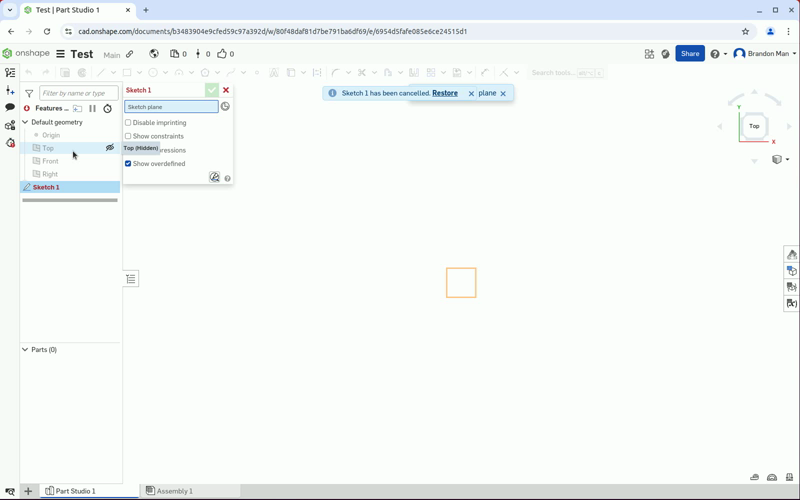
click(73, 150)
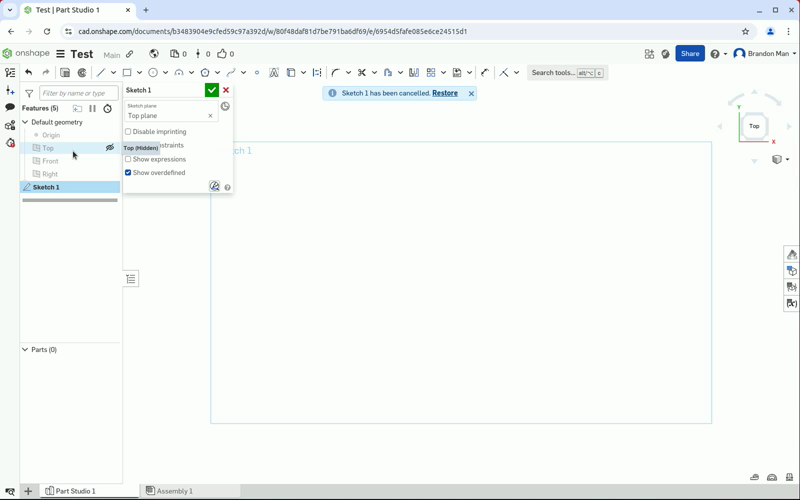
mouse_move(73, 352)
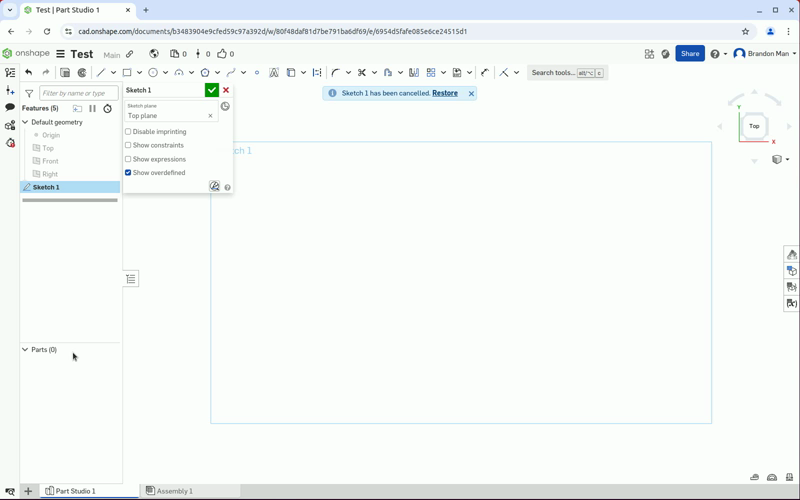
key(y)
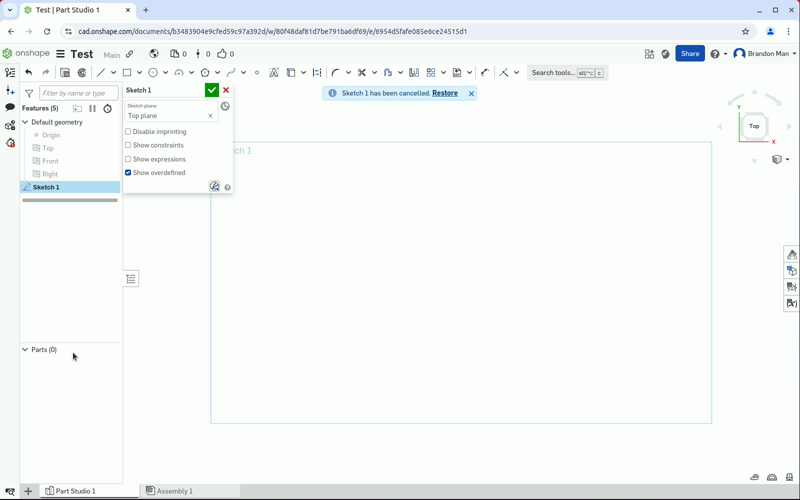
key(l)
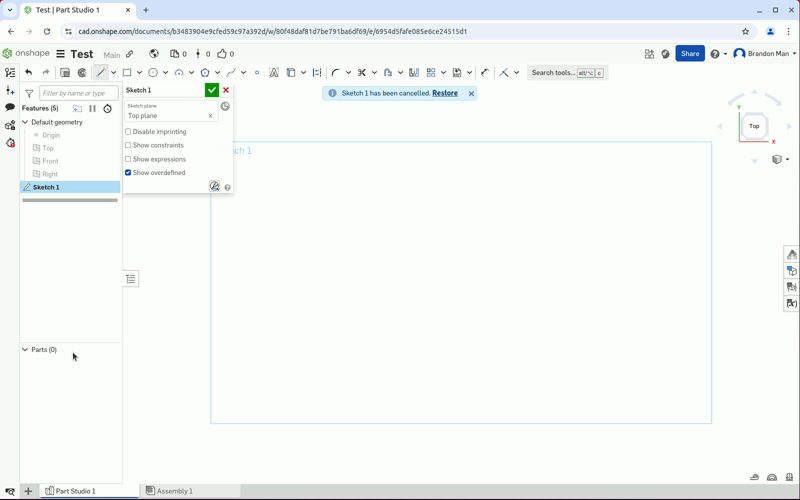
key_down(shift)
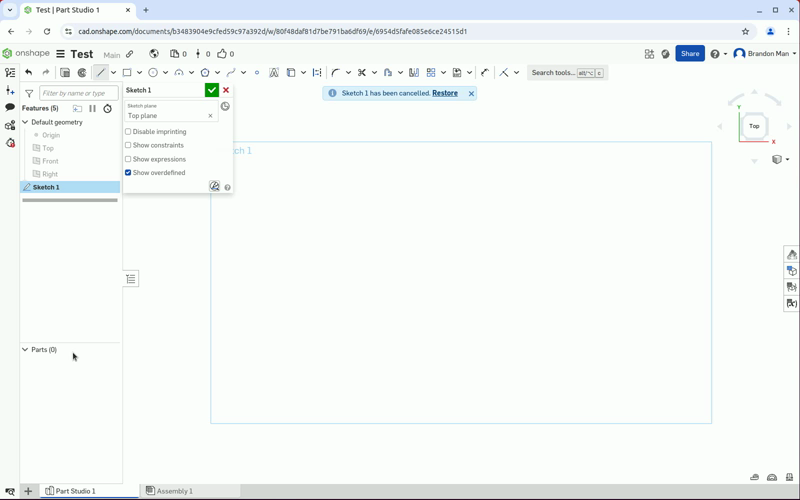
mouse_move(460, 282)
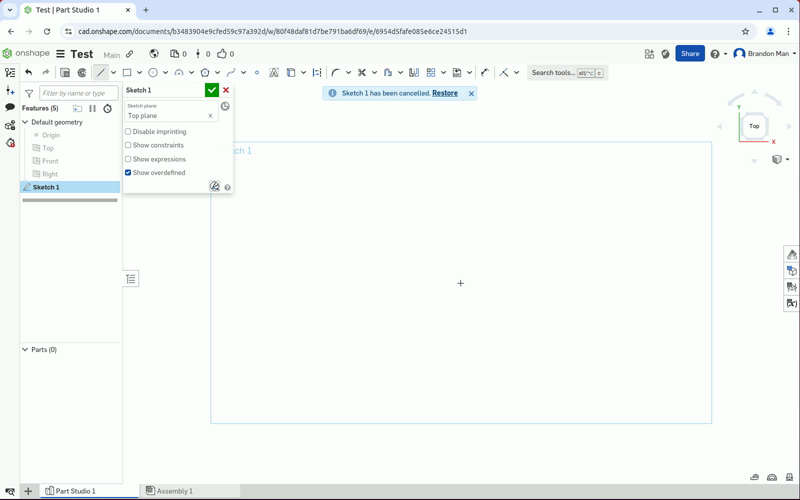
click(460, 282)
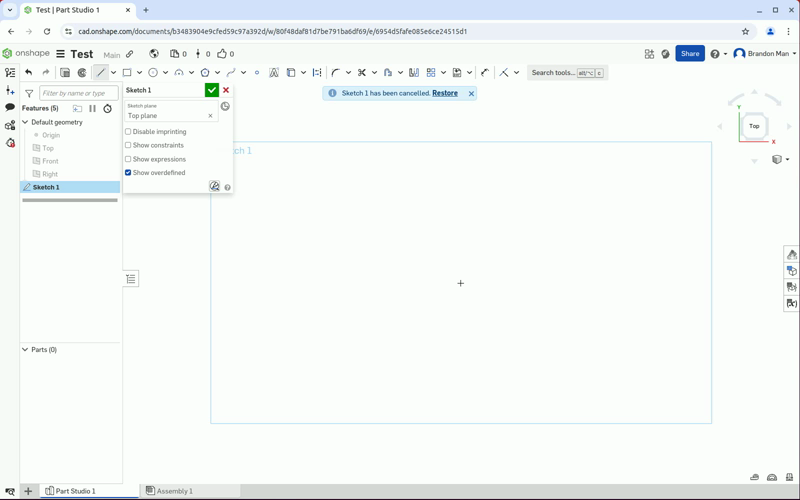
key_up(shift)
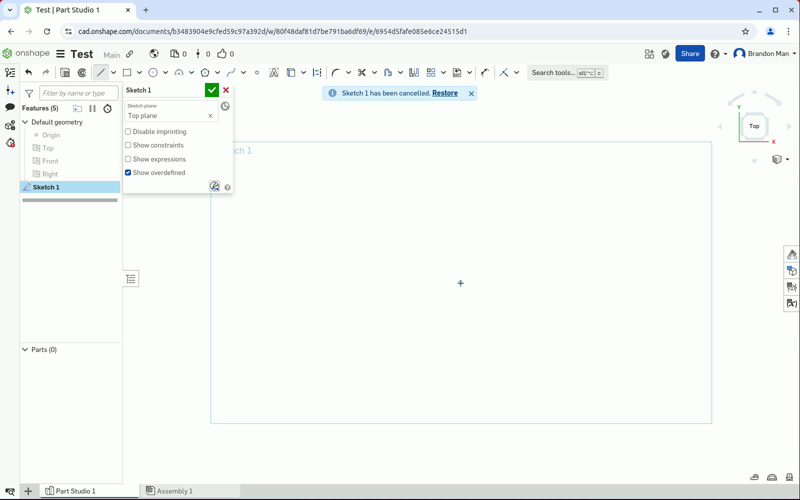
key_down(shift)
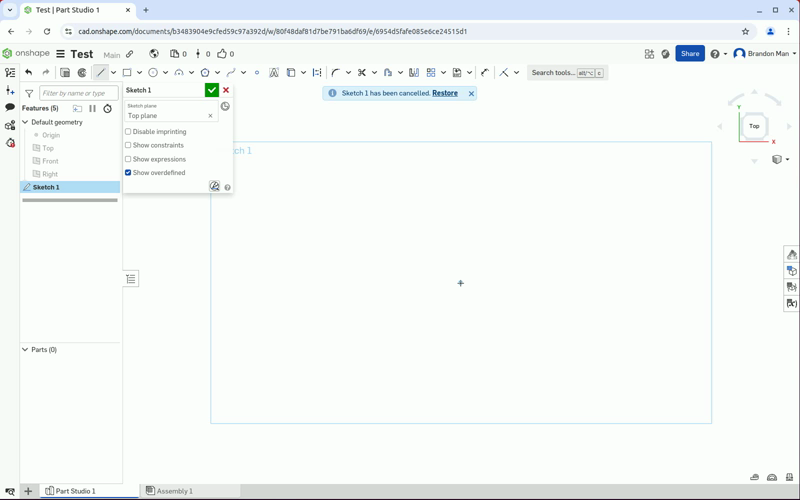
mouse_move(535, 282)
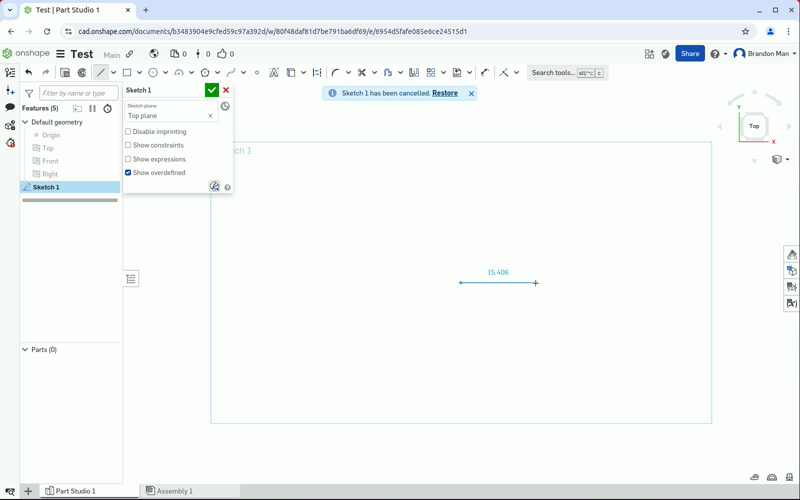
click(535, 282)
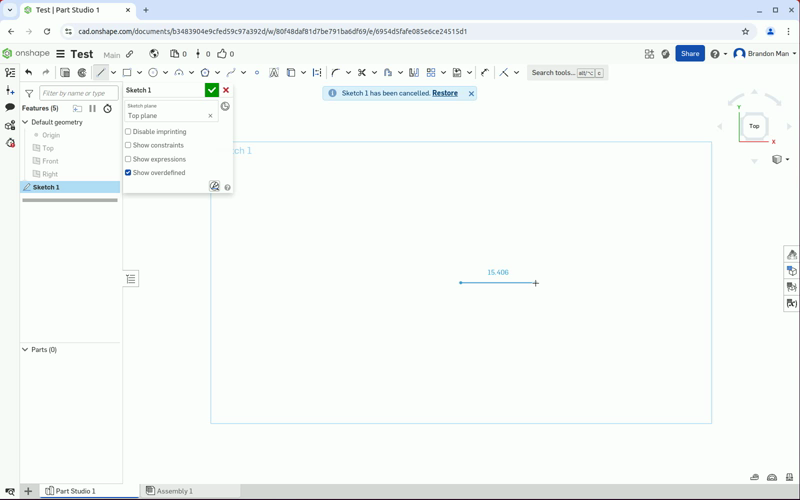
key_up(shift)
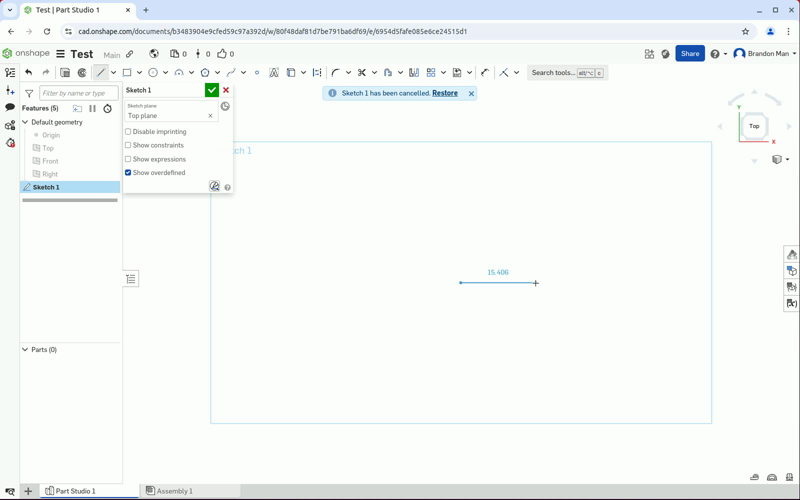
key_down(shift)
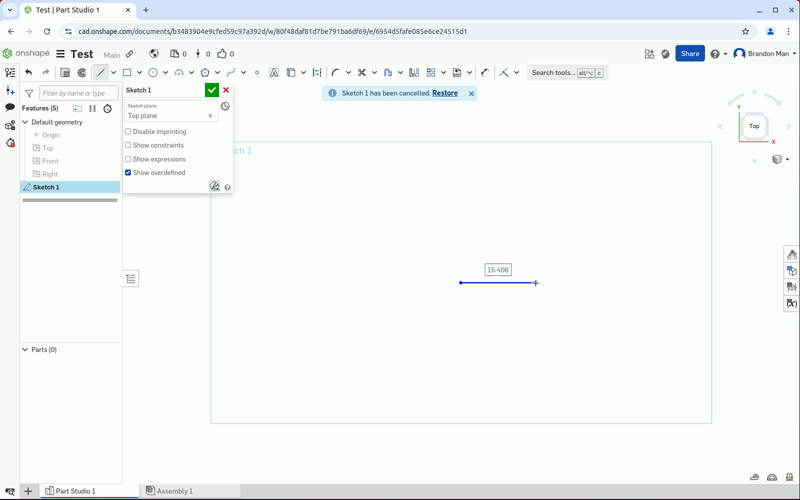
mouse_move(535, 170)
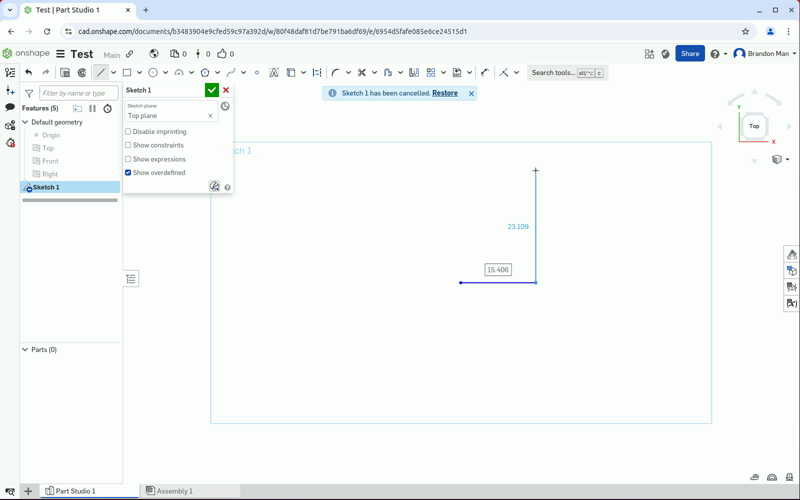
click(535, 170)
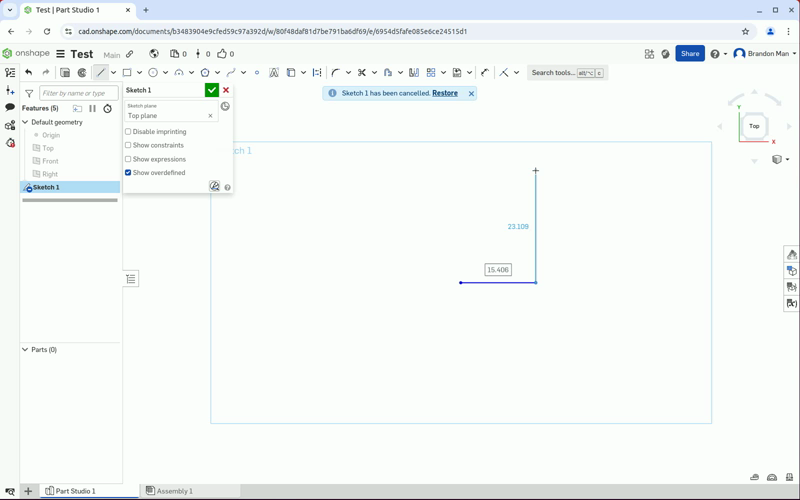
key_up(shift)
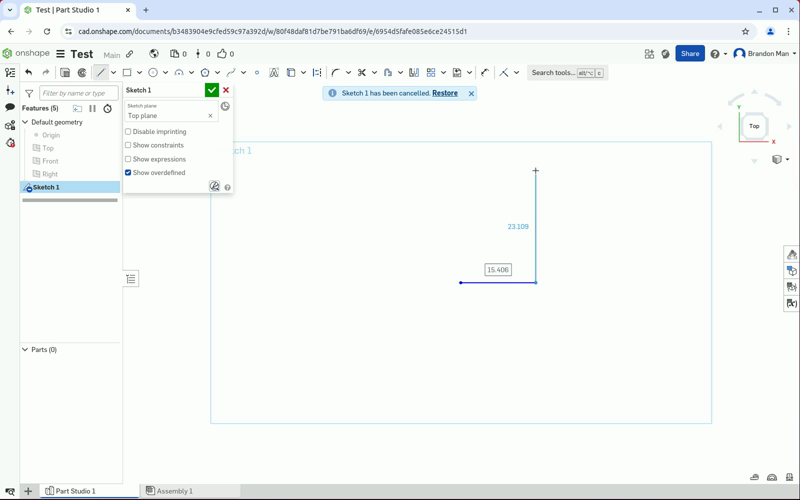
key_down(shift)
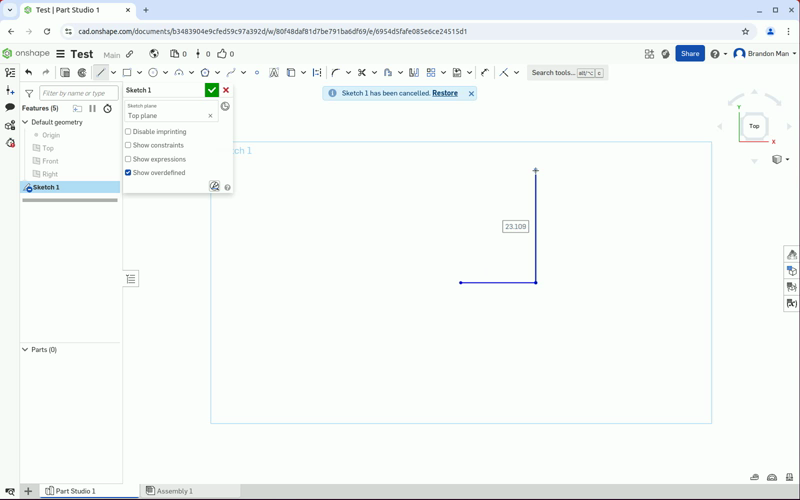
mouse_move(460, 170)
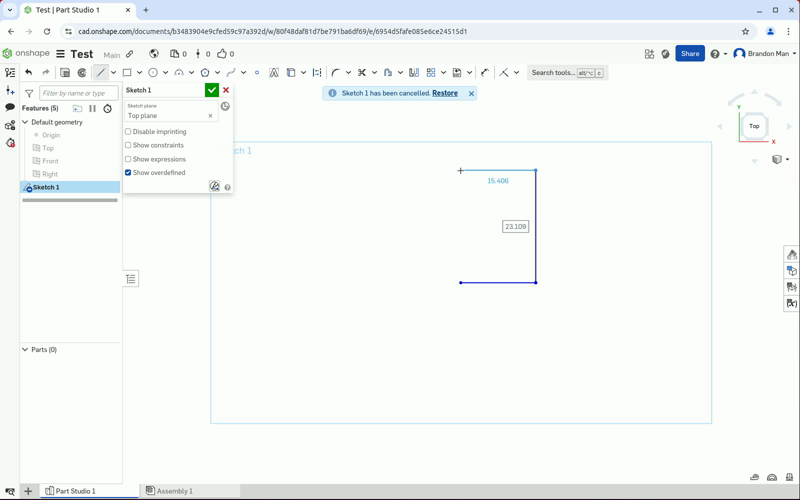
click(460, 170)
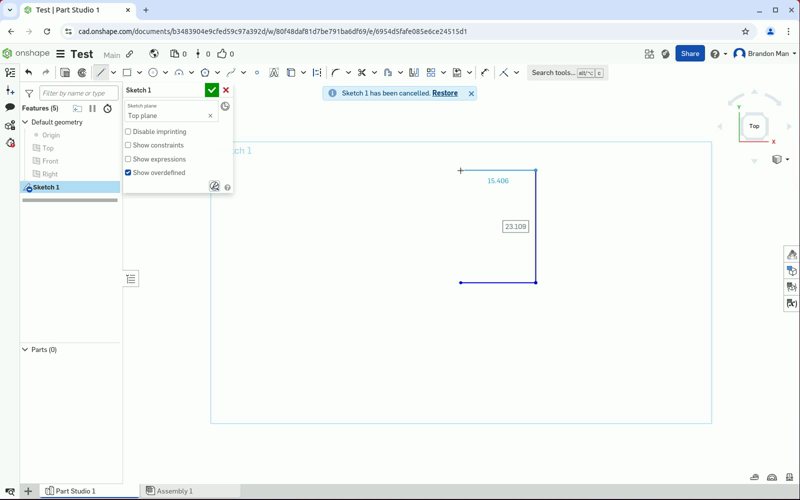
key_up(shift)
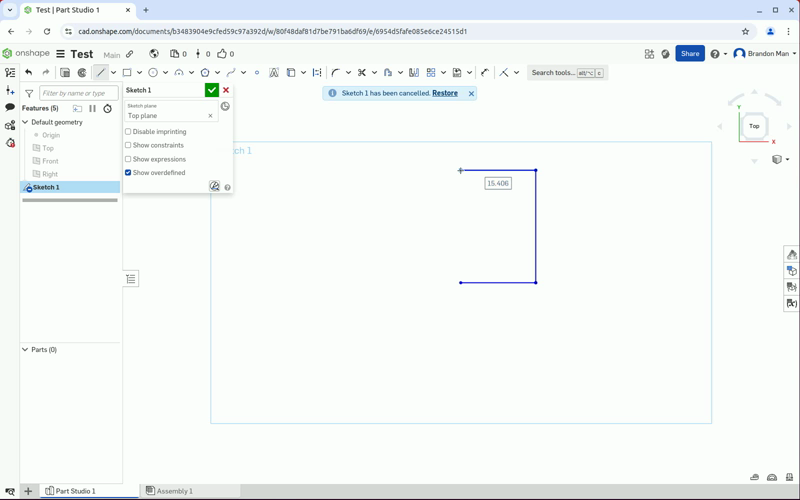
key_down(shift)
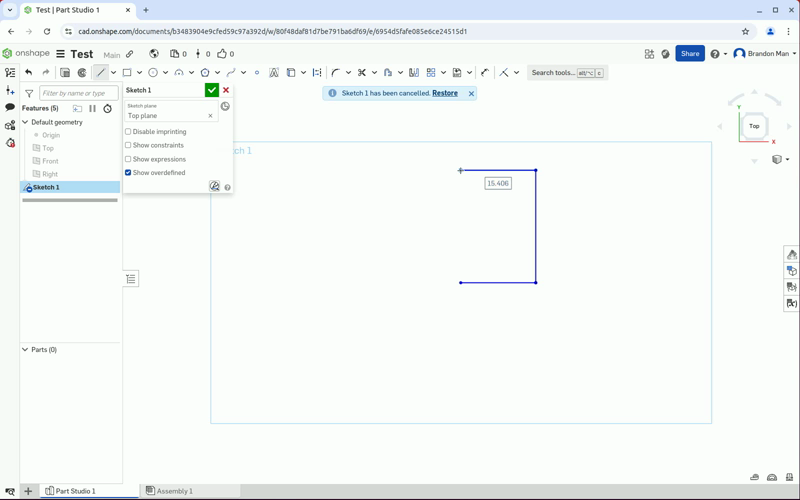
mouse_move(460, 282)
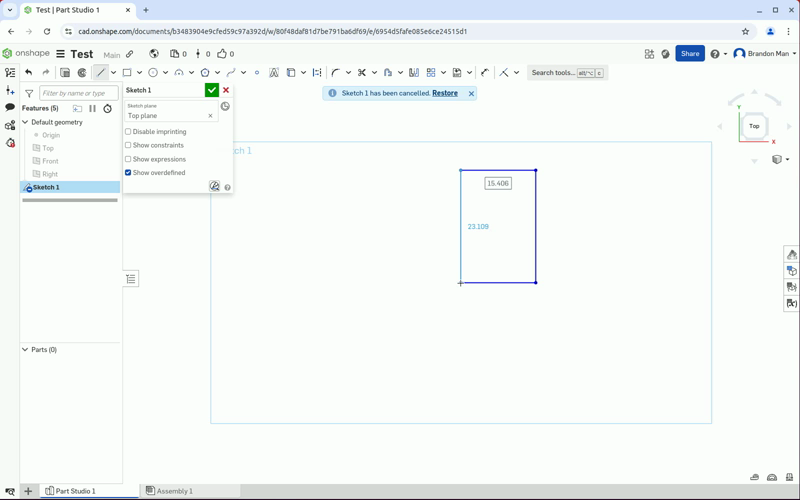
key_up(shift)
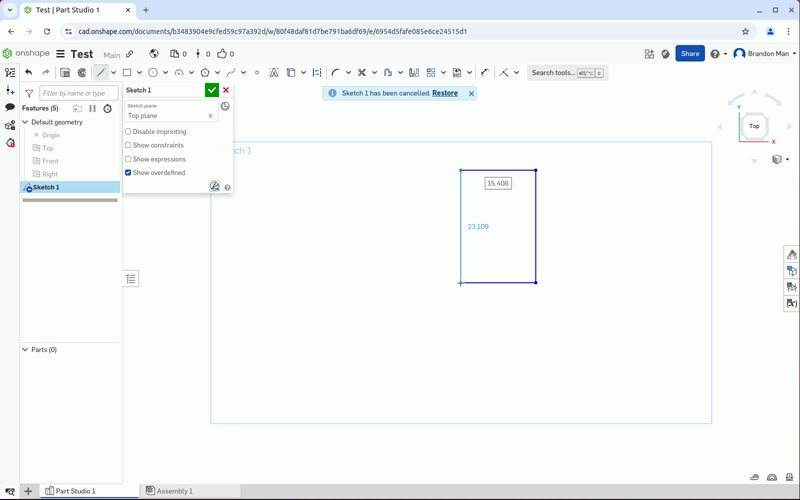
click(460, 282)
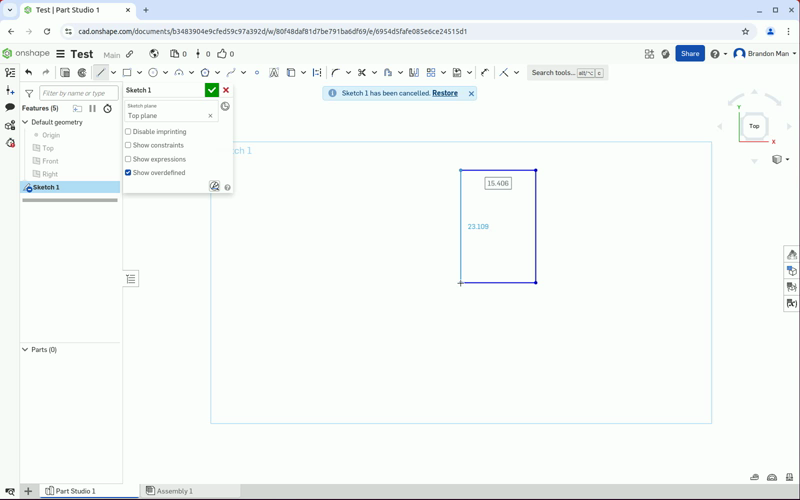
key(esc)
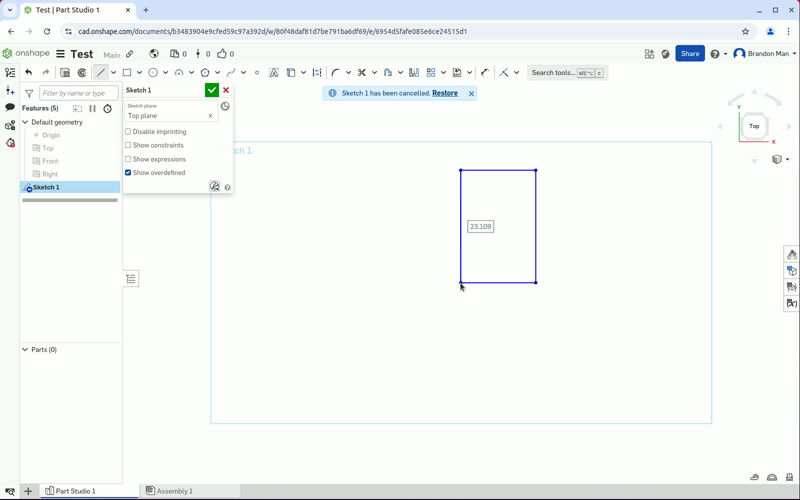
mouse_move(501, 202)
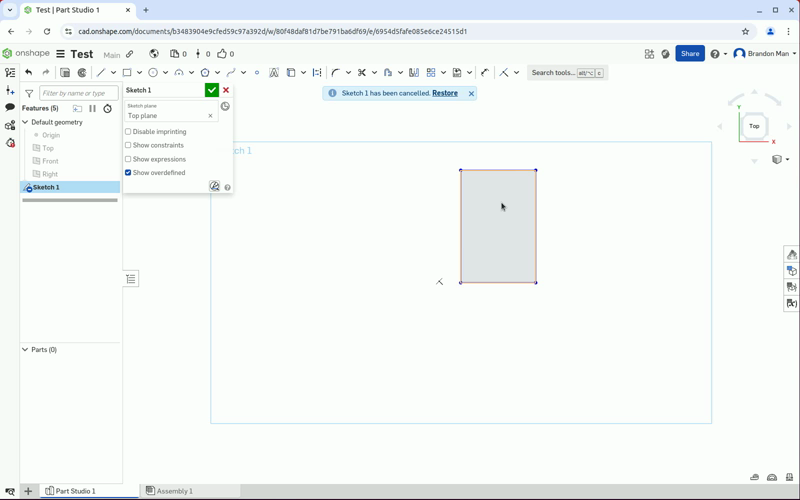
click(501, 202)
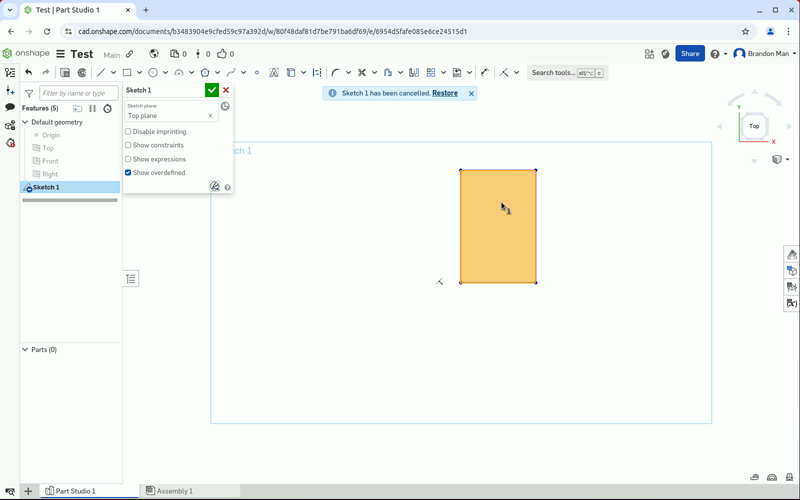
mouse_move(73, 352)
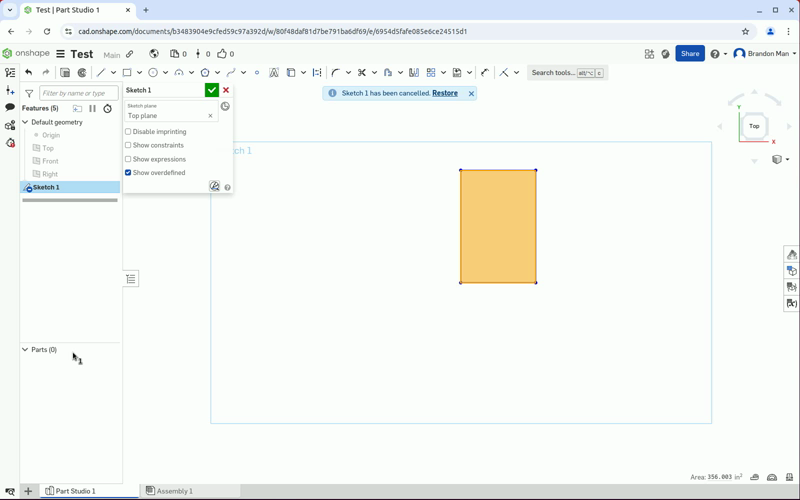
key(shift+y)
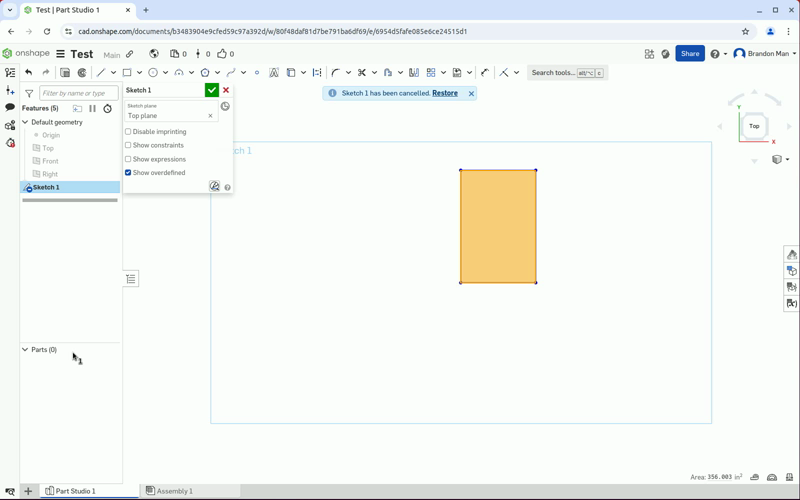
key(shift+e)
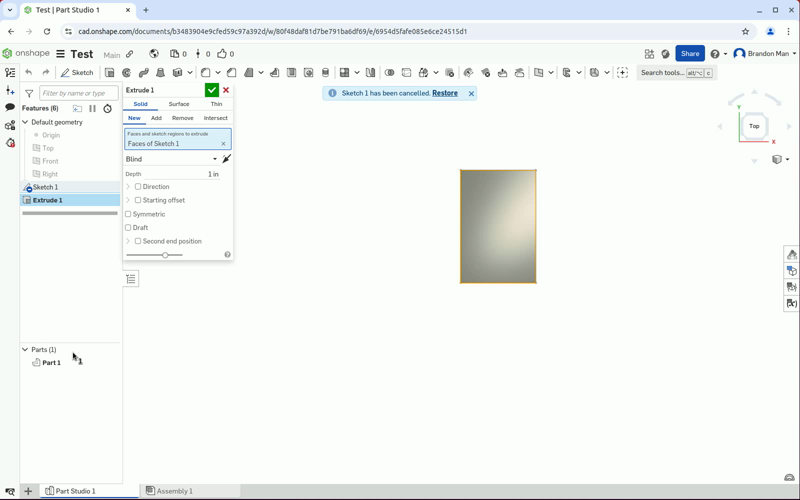
mouse_move(143, 106)
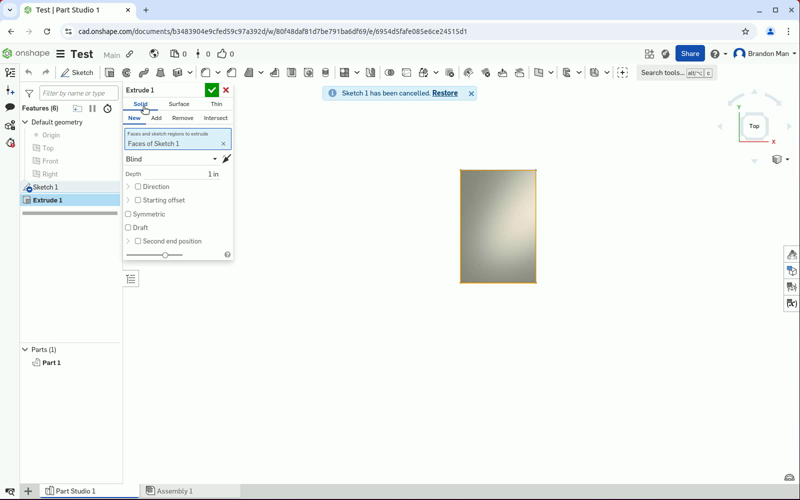
click(143, 106)
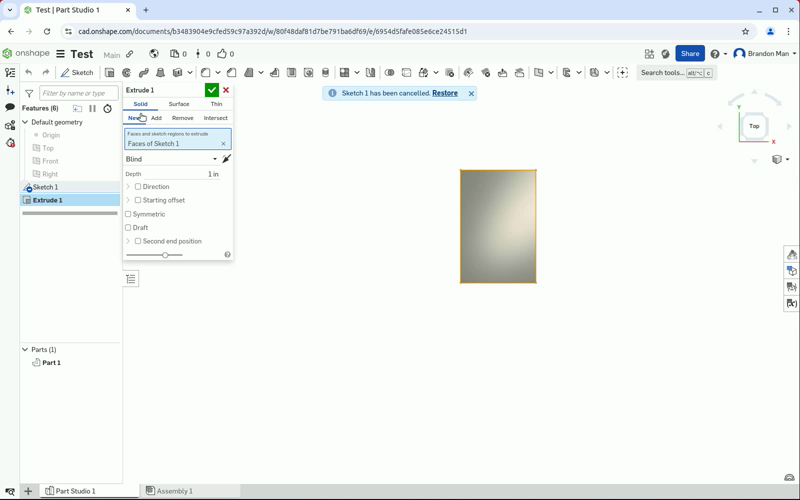
mouse_move(137, 120)
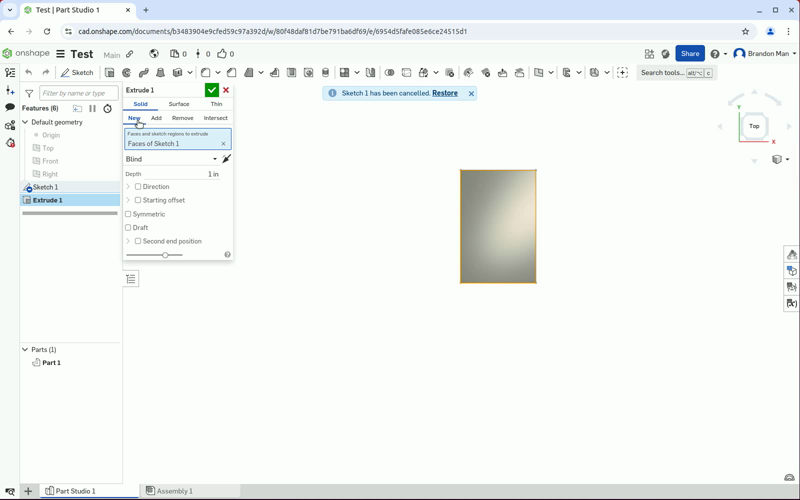
click(137, 120)
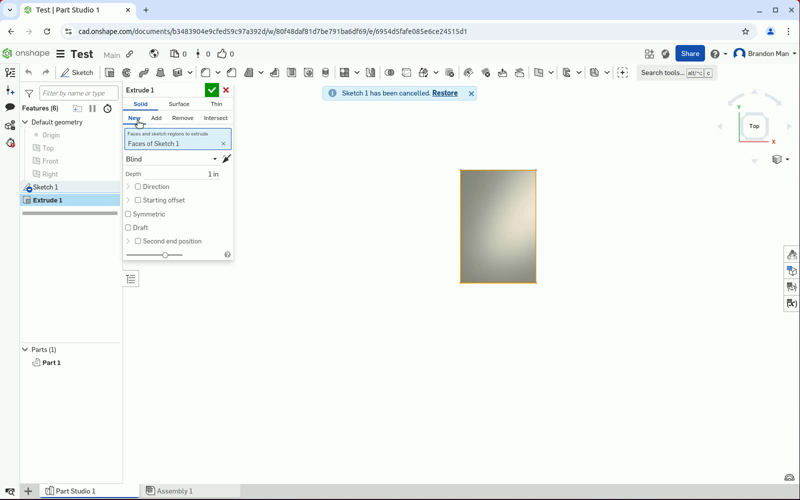
key(tab, 4)
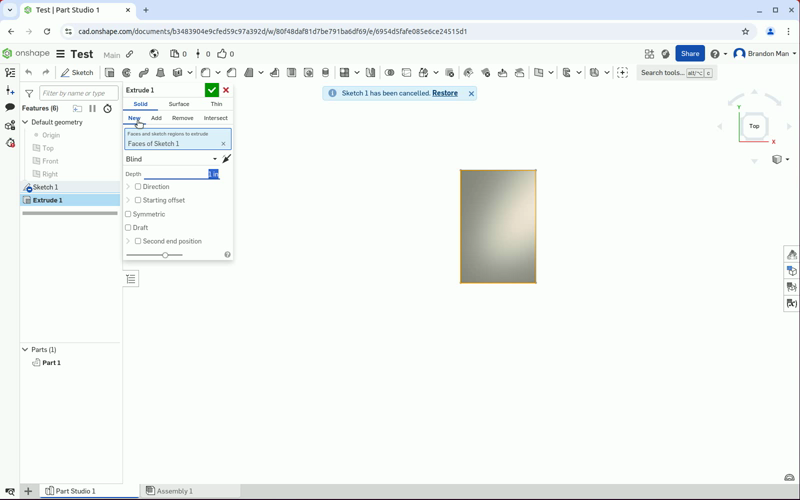
text(9.147)
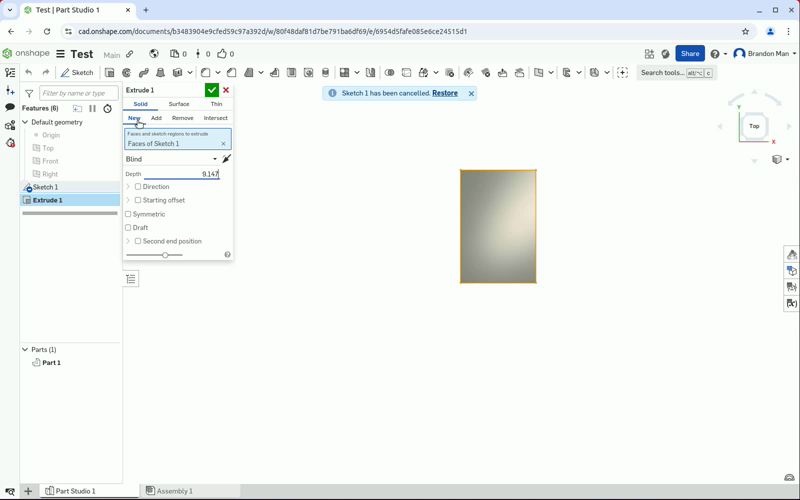
key(enter)
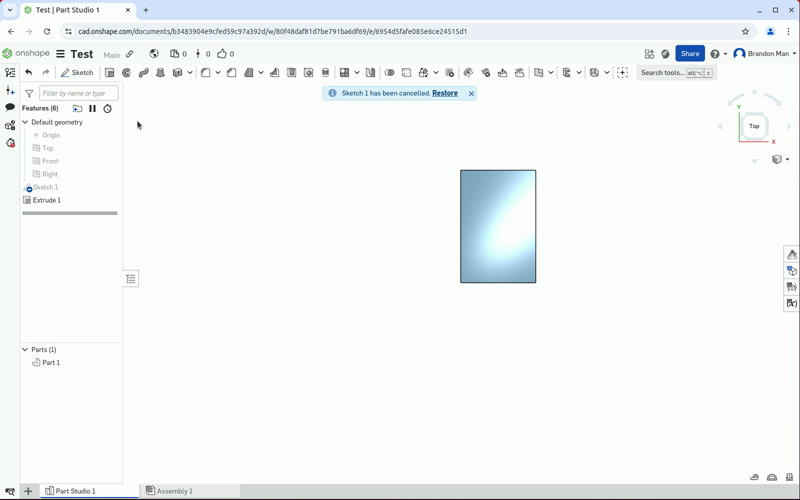
key(shift+h)
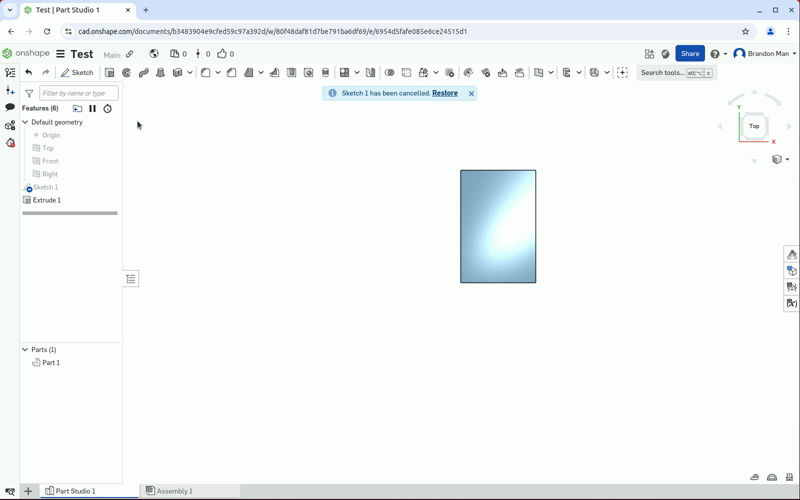
key(shift+h)
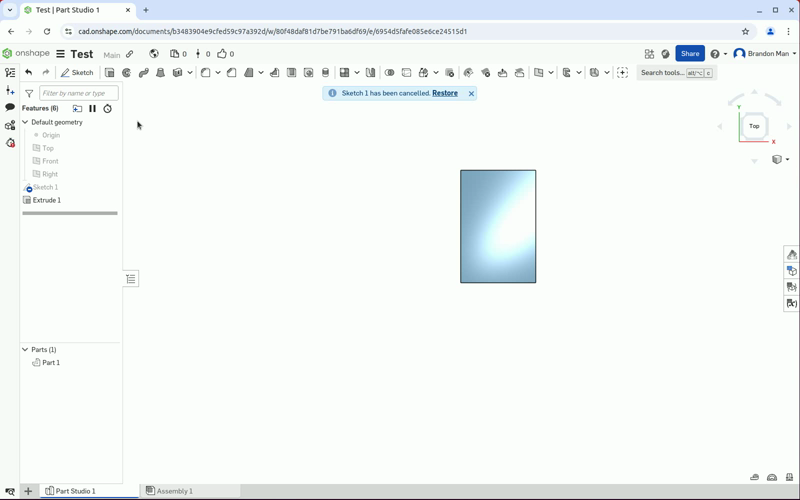
mouse_move(73, 189)
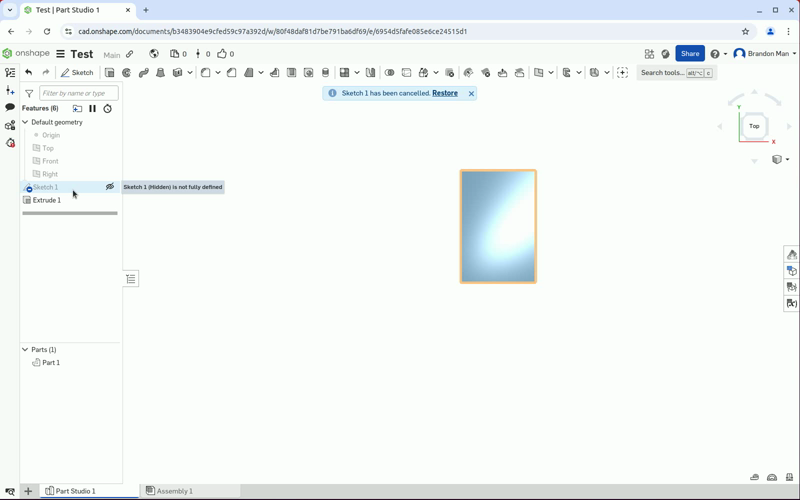
click(73, 189)
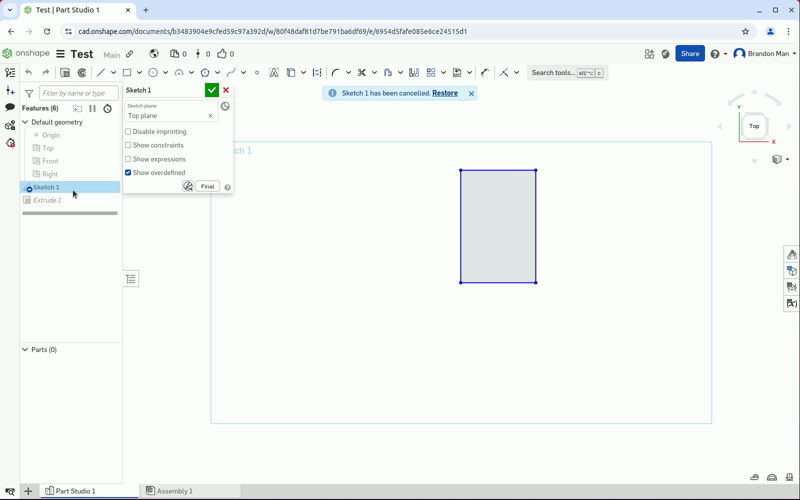
mouse_move(229, 92)
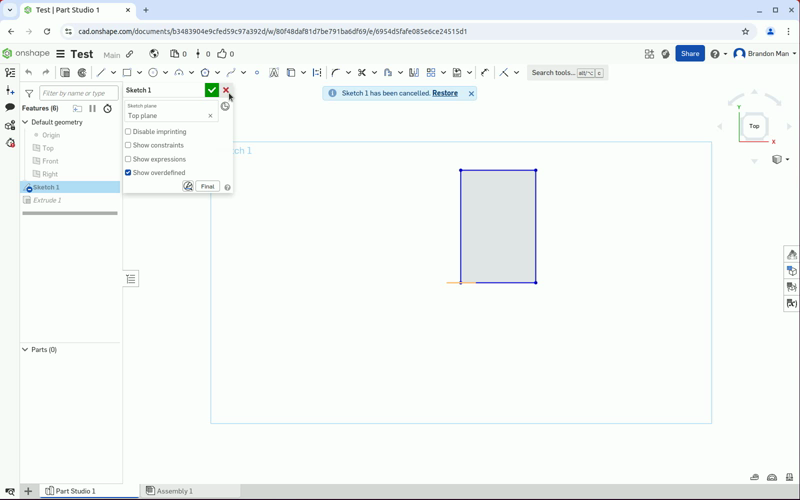
click(229, 92)
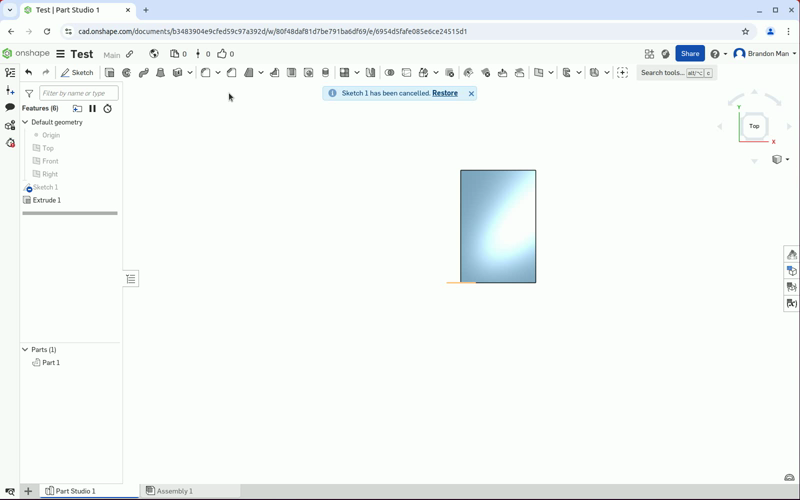
mouse_move(541, 75)
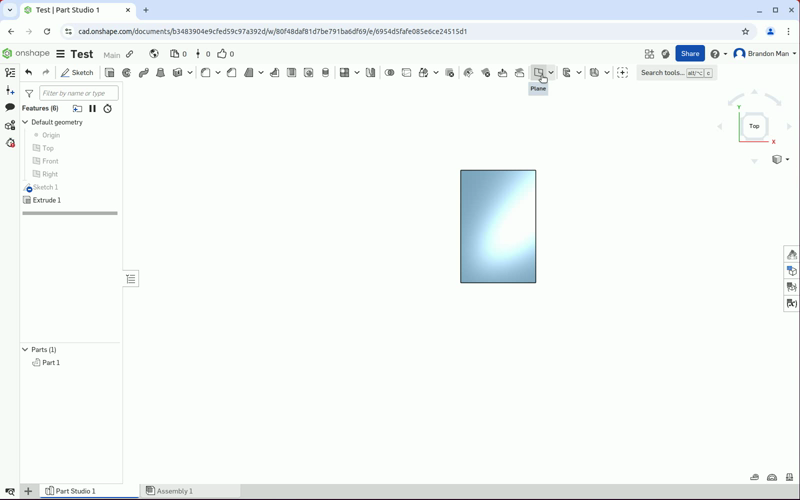
click(541, 75)
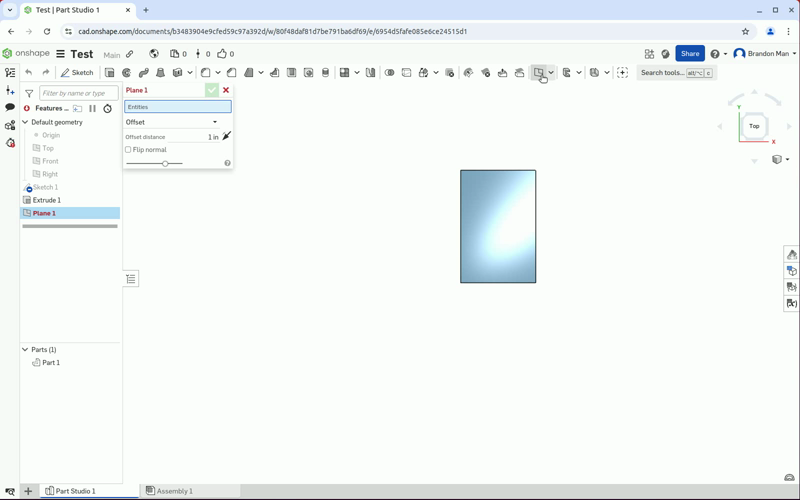
mouse_move(73, 150)
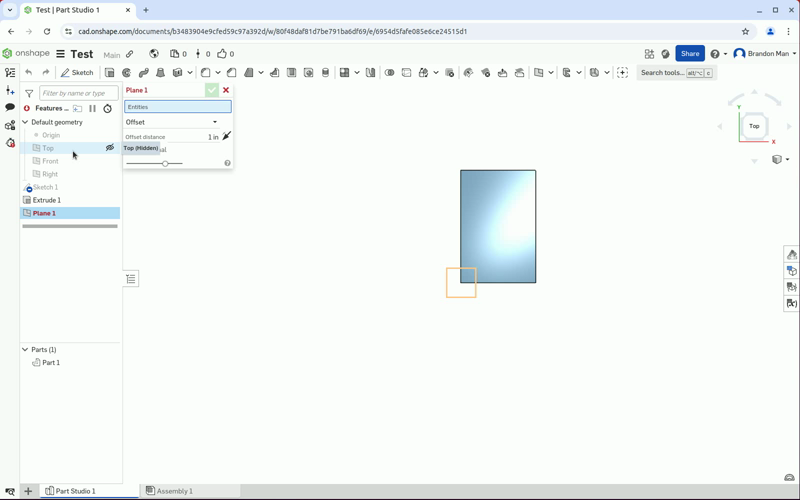
click(73, 150)
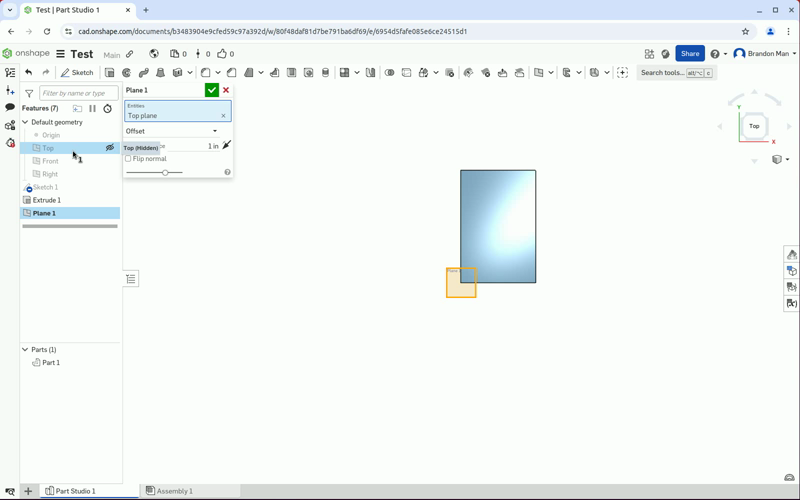
key(tab, 2)
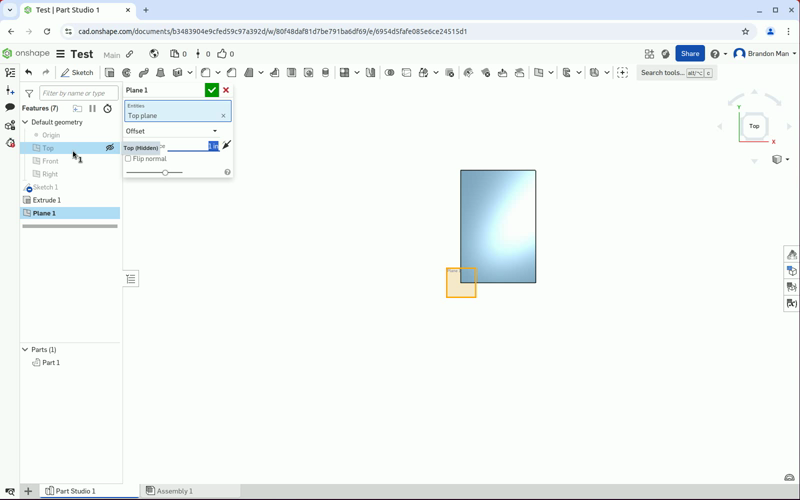
text(9.151)
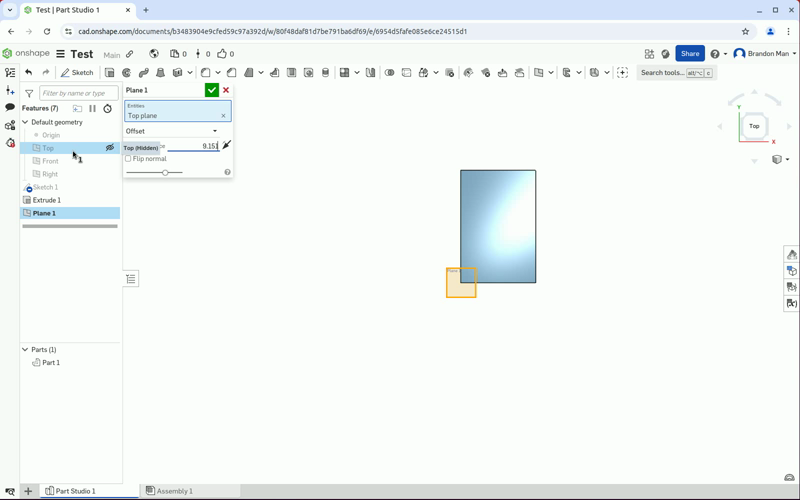
key(enter, 2)
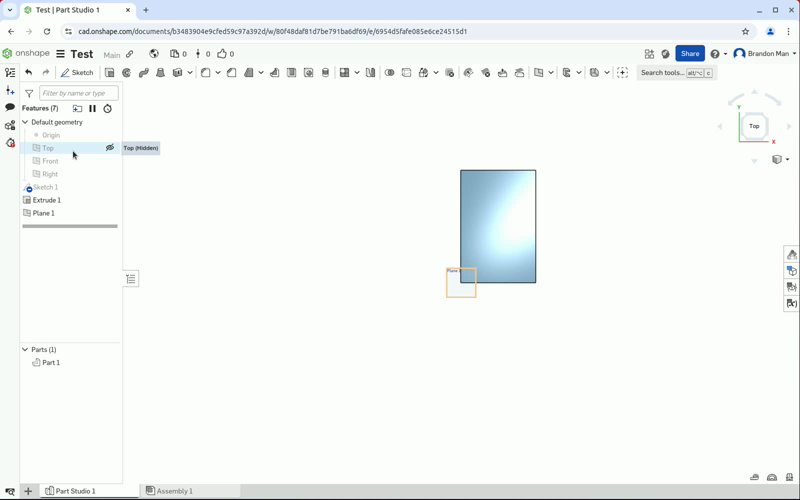
key(shift+s)
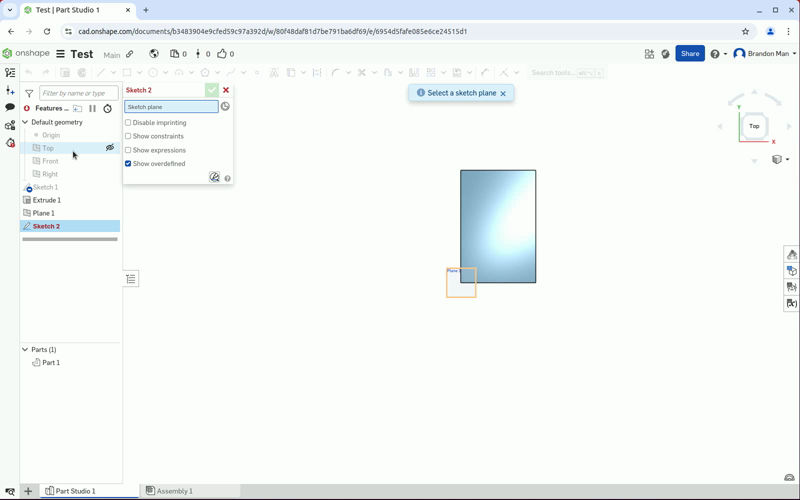
mouse_move(73, 215)
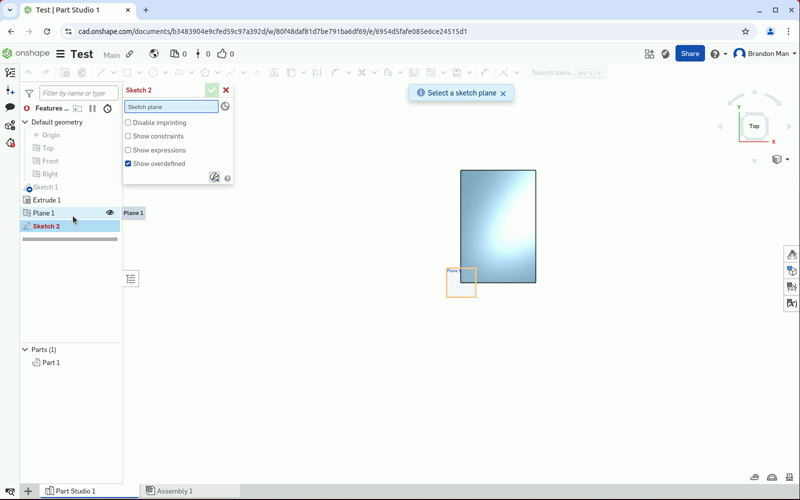
click(73, 215)
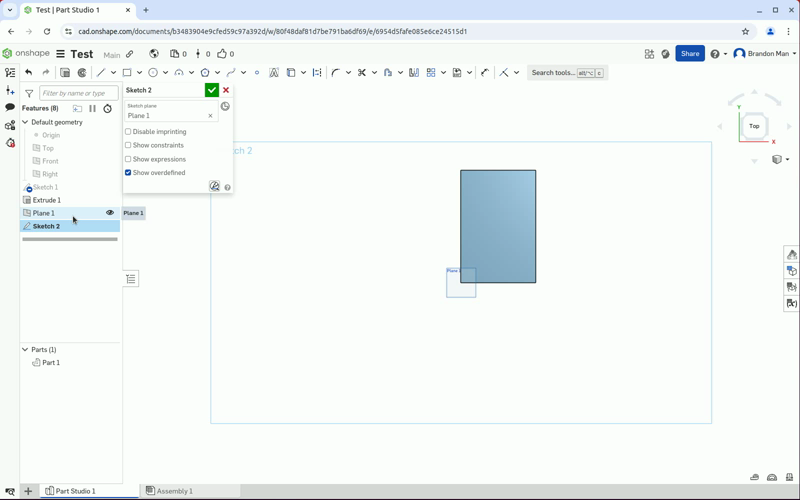
mouse_move(73, 352)
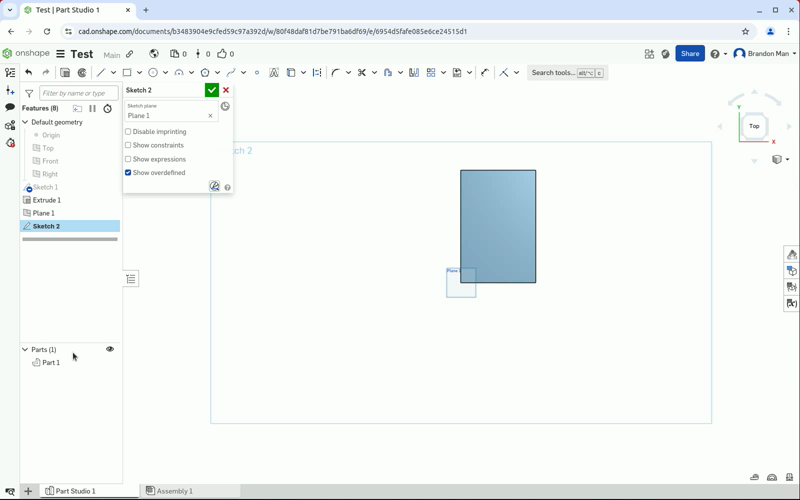
key(y)
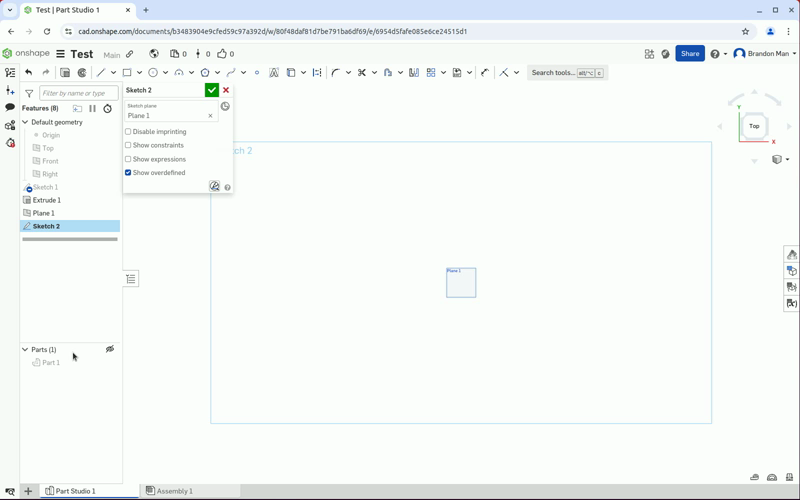
key(l)
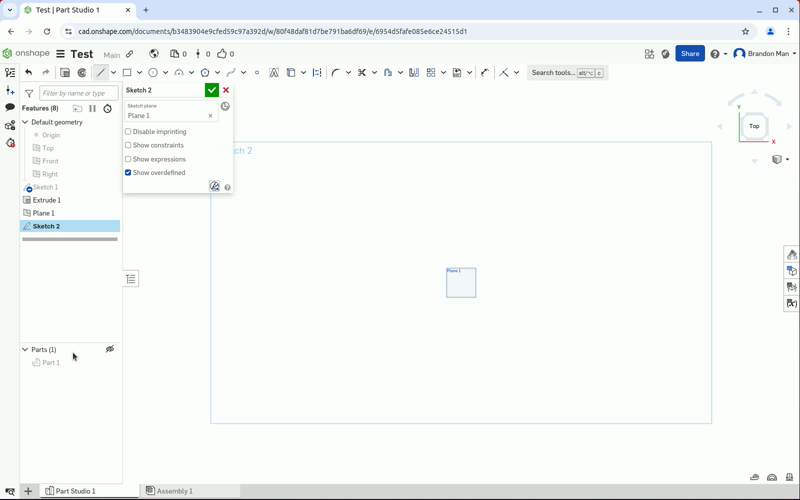
key_down(shift)
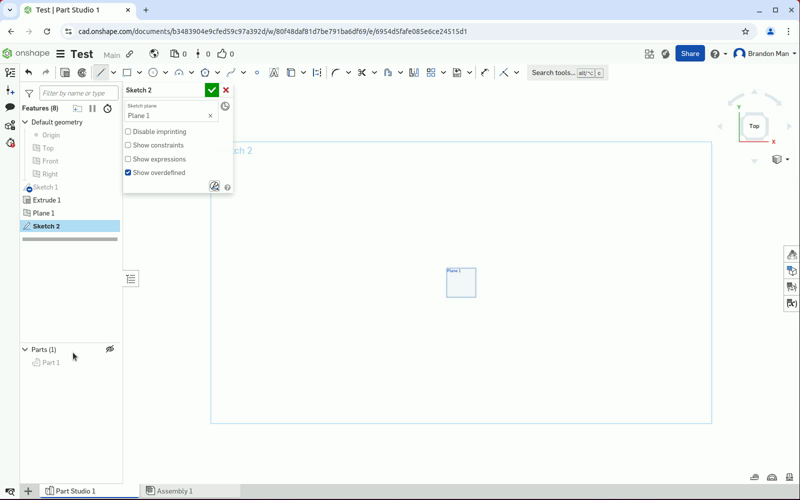
mouse_move(460, 282)
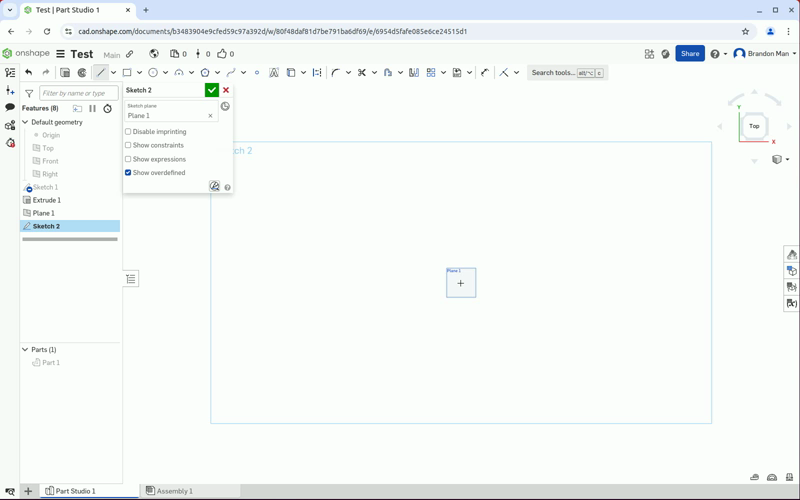
click(460, 282)
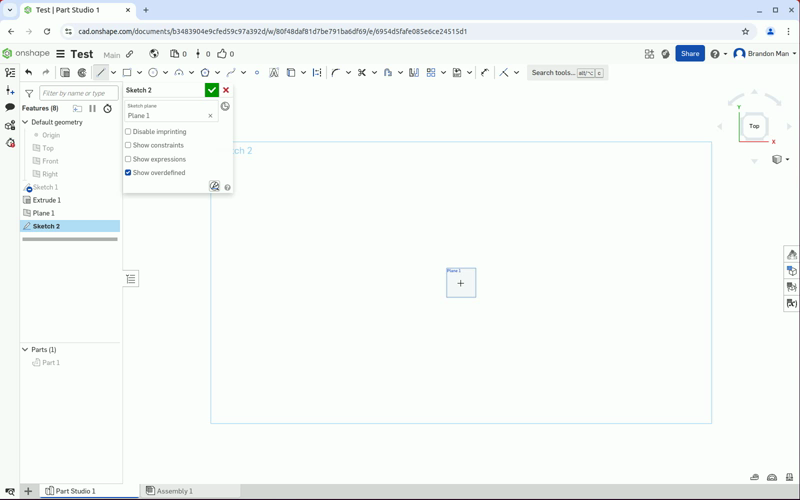
key_up(shift)
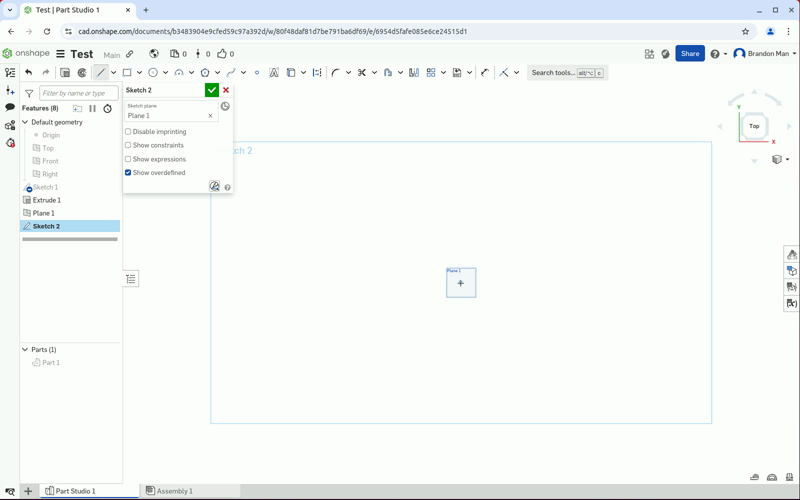
key_down(shift)
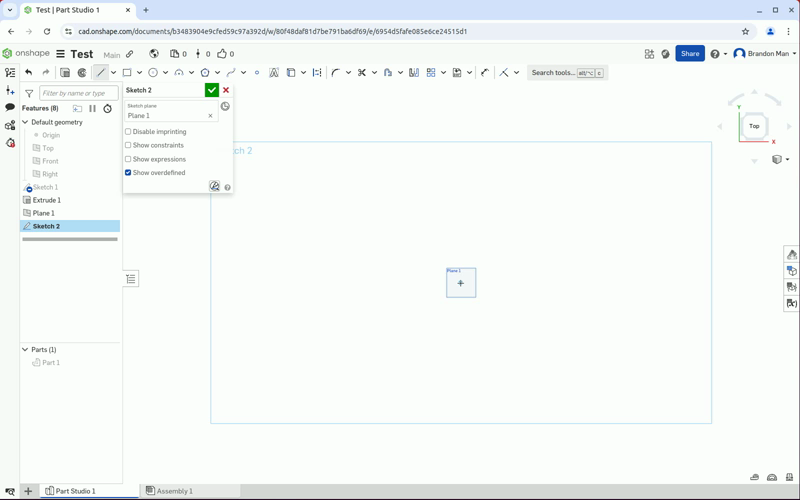
mouse_move(490, 282)
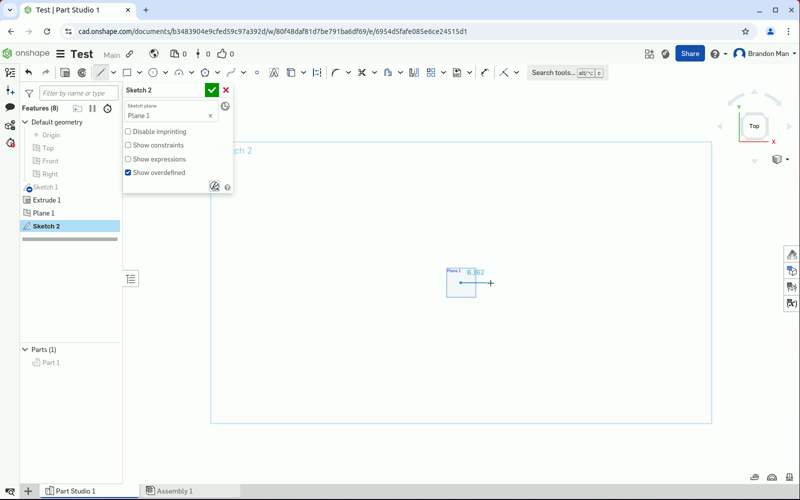
mouse_move(483, 282)
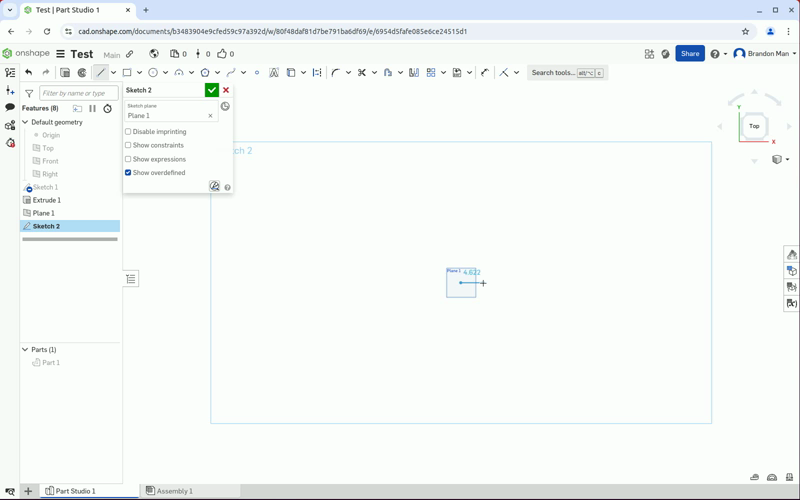
click(483, 282)
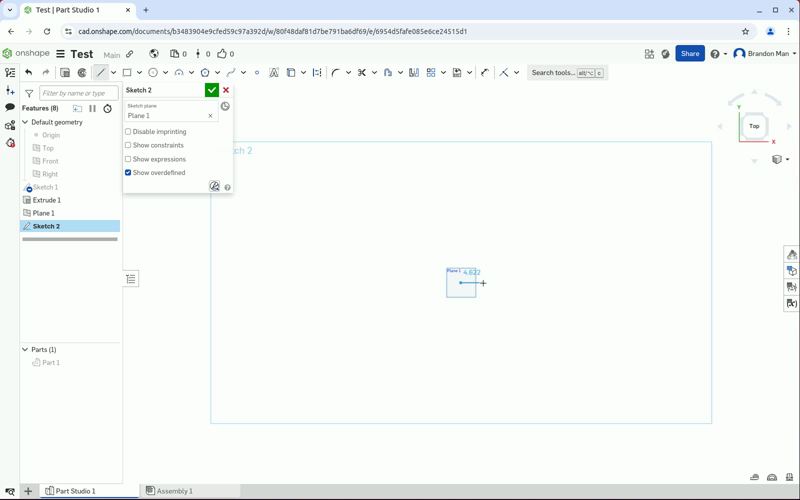
key_up(shift)
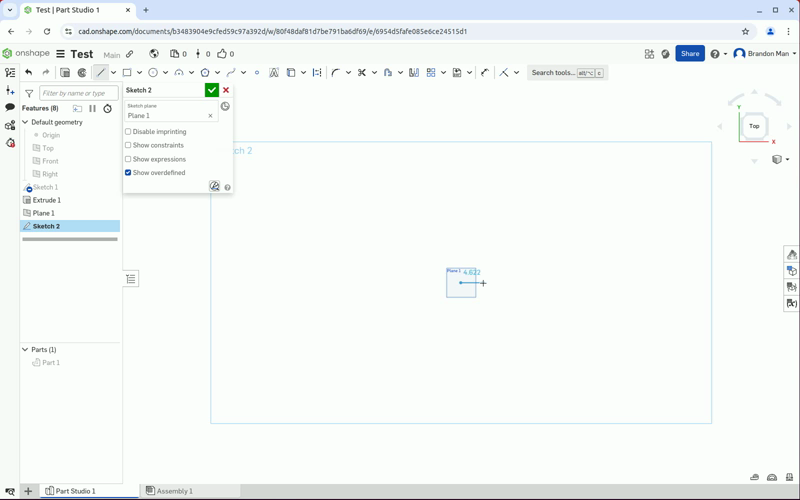
key_down(shift)
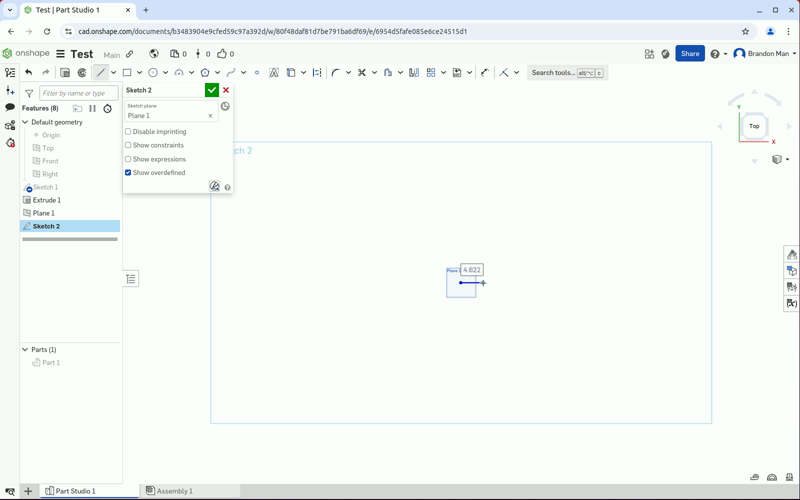
mouse_move(483, 170)
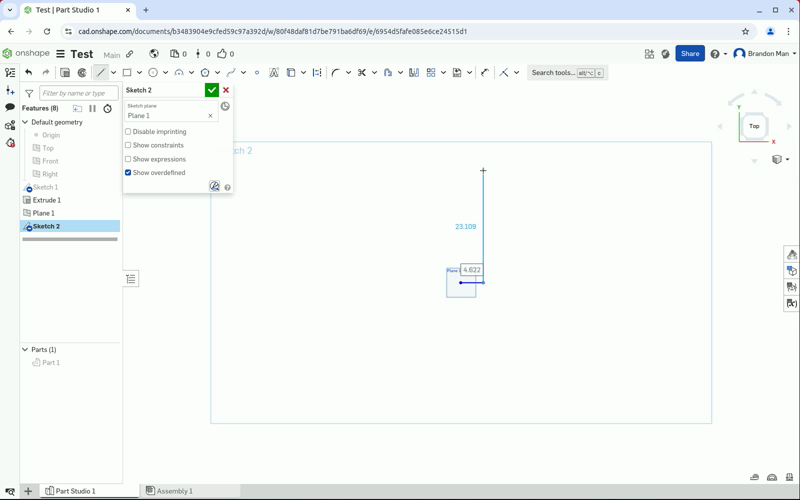
click(483, 170)
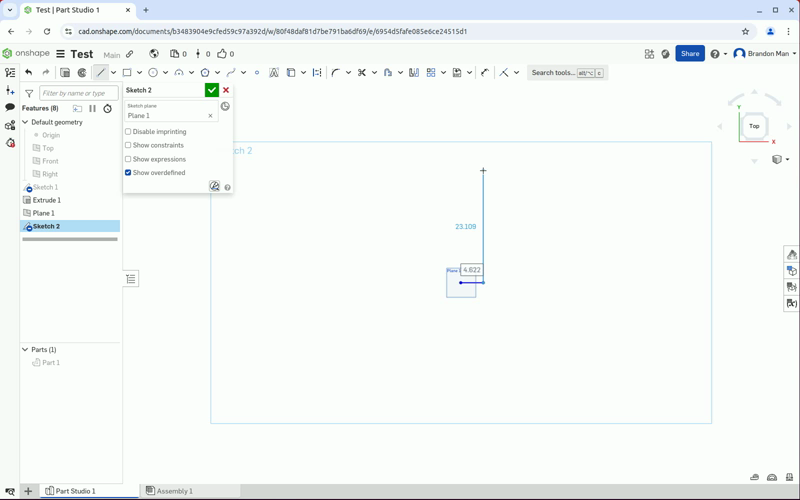
key_up(shift)
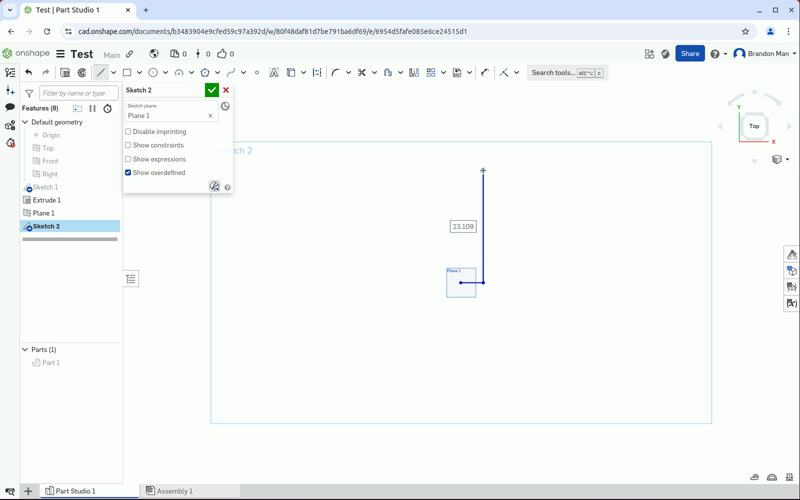
key_down(shift)
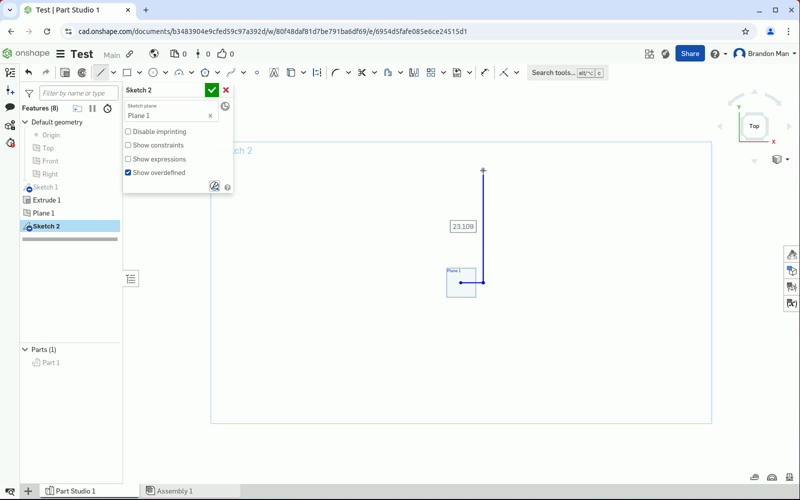
mouse_move(513, 170)
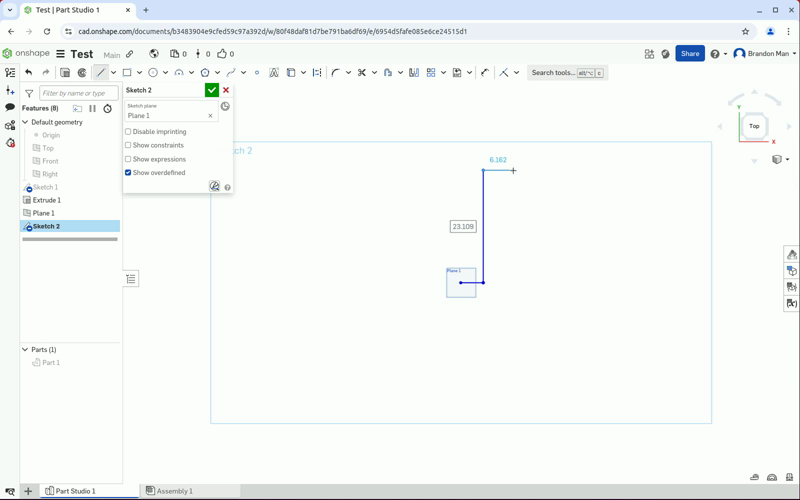
mouse_move(460, 170)
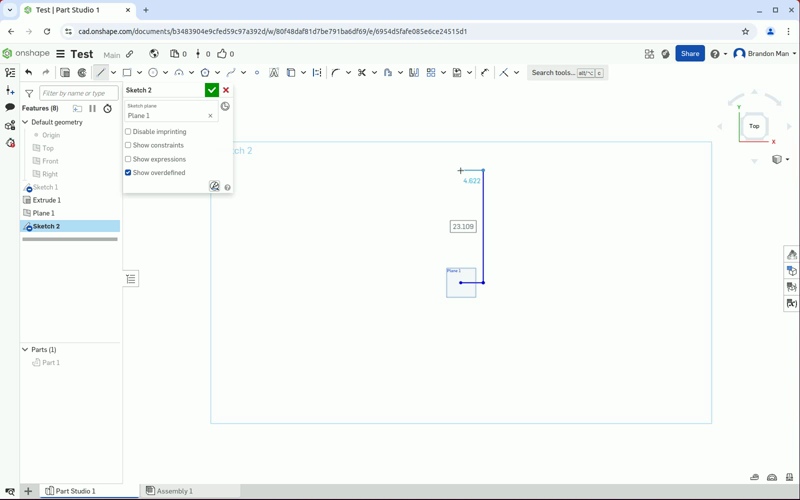
click(460, 170)
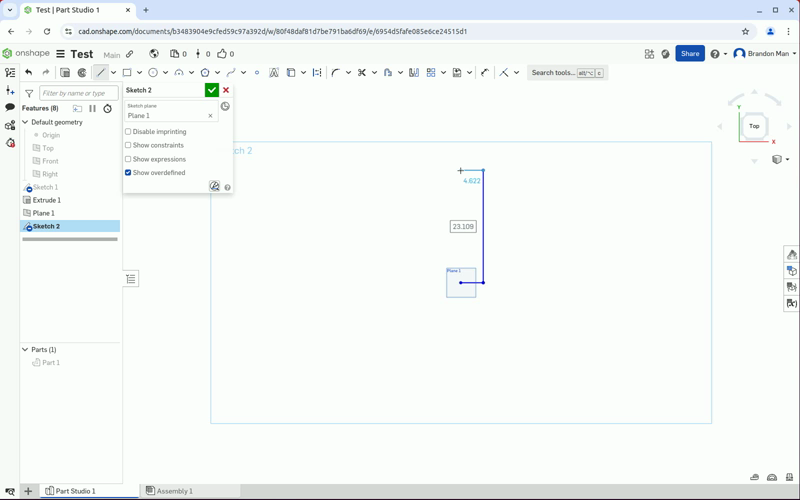
key_up(shift)
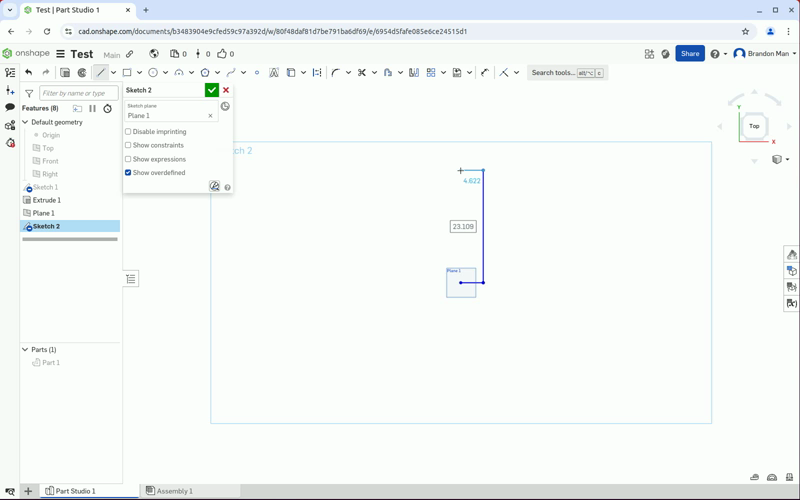
key_down(shift)
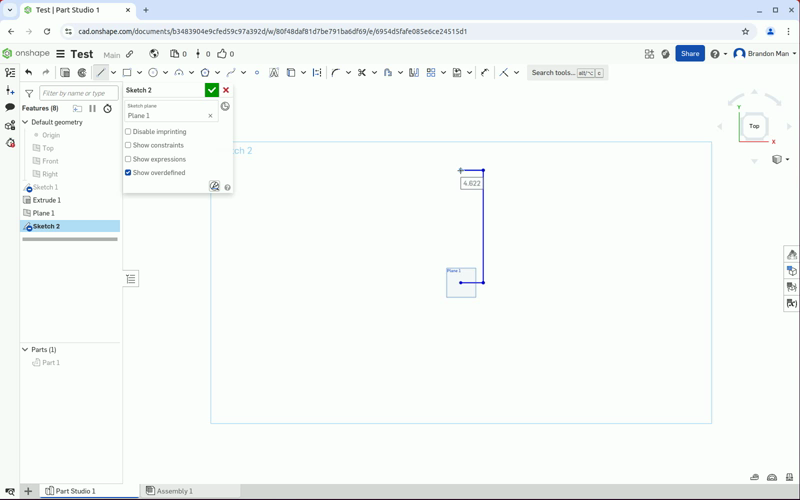
mouse_move(460, 282)
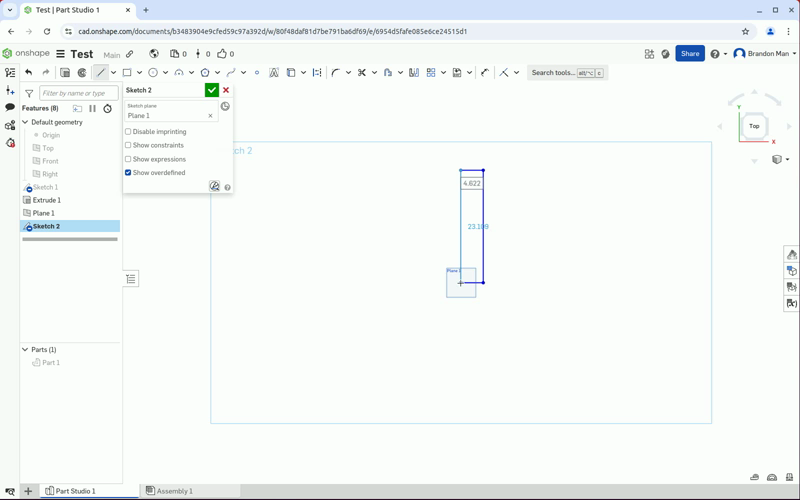
key_up(shift)
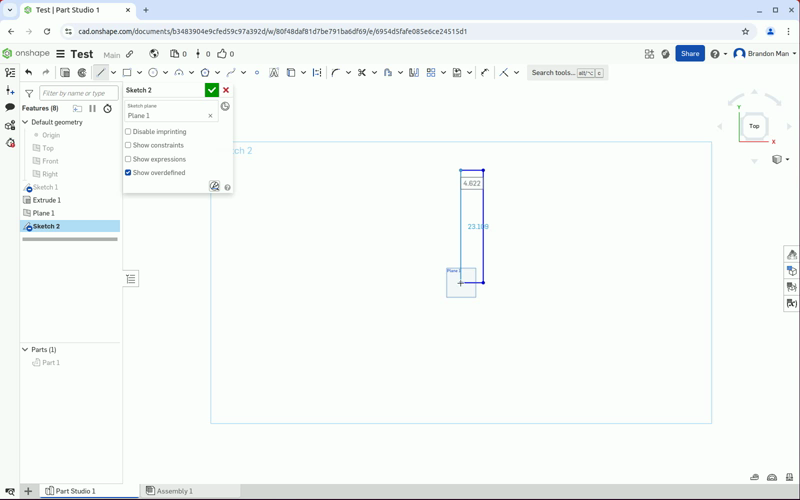
click(460, 282)
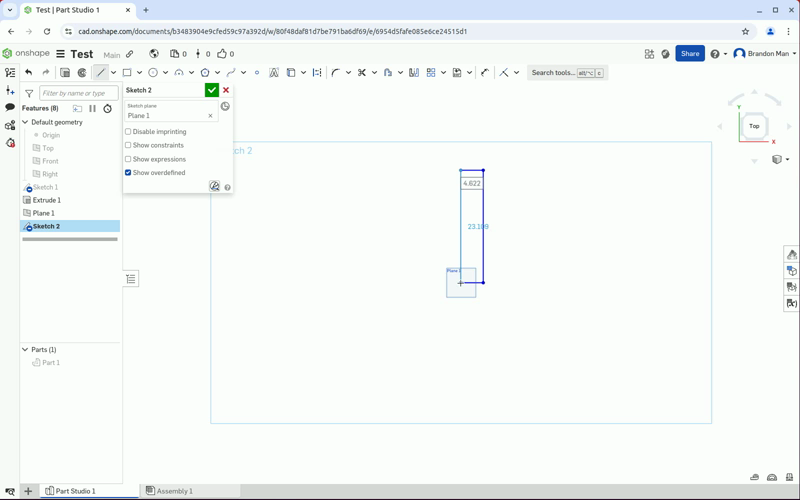
key(esc)
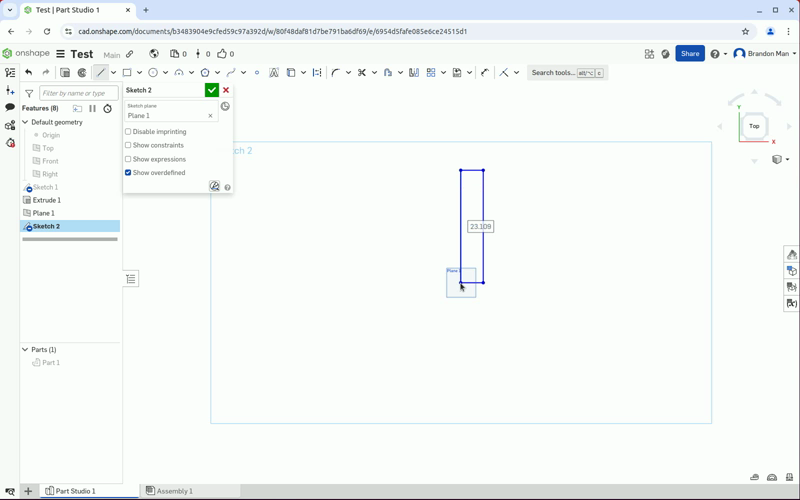
mouse_move(465, 181)
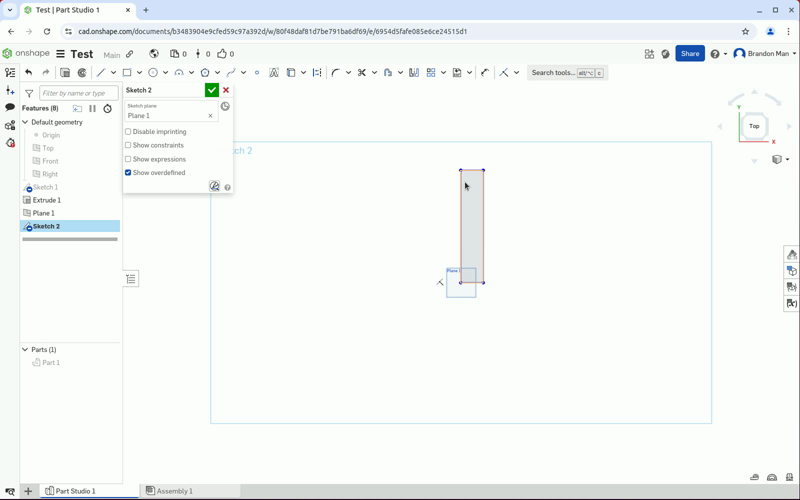
click(465, 181)
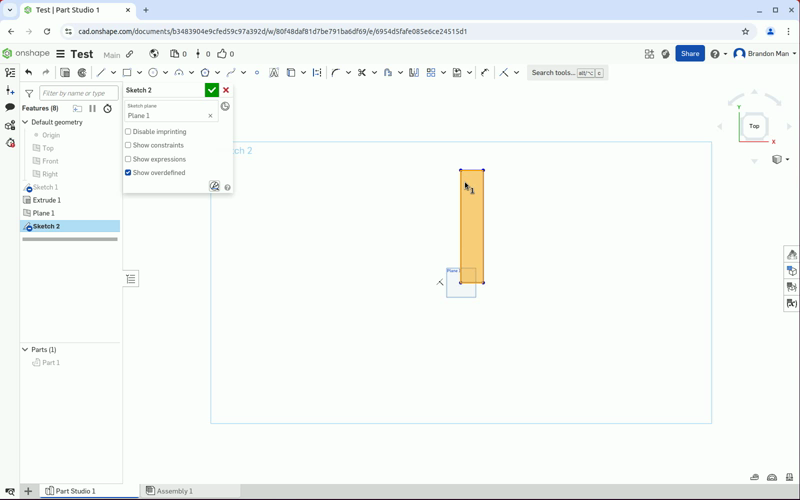
mouse_move(73, 352)
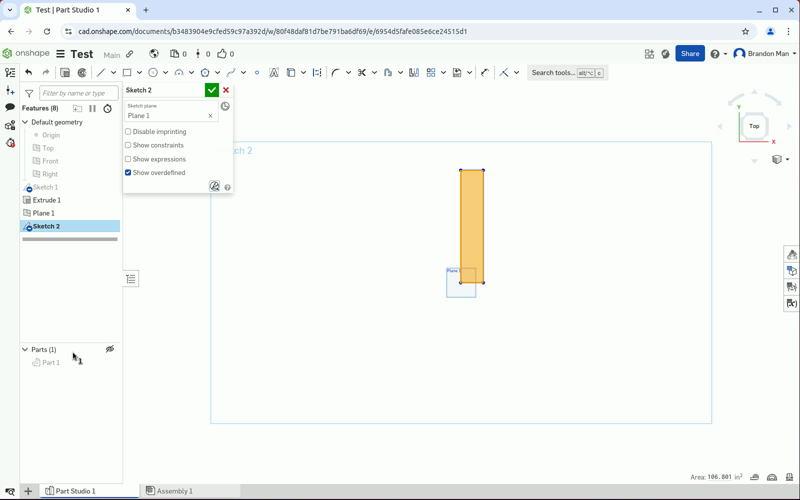
key(shift+y)
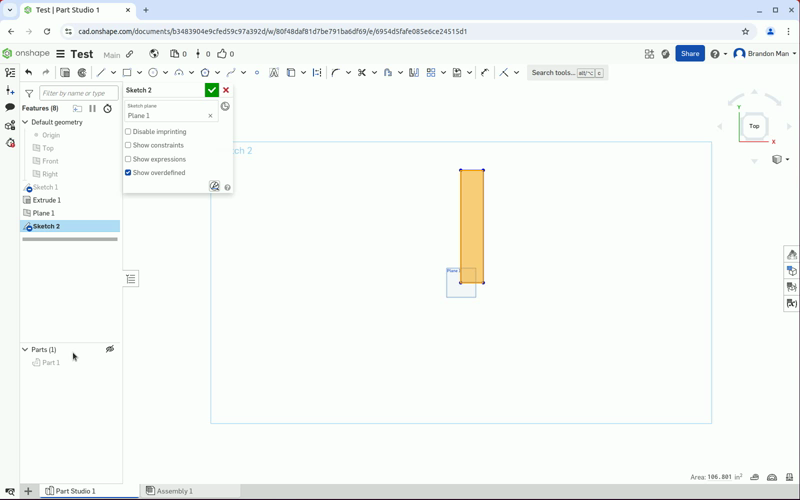
key(shift+e)
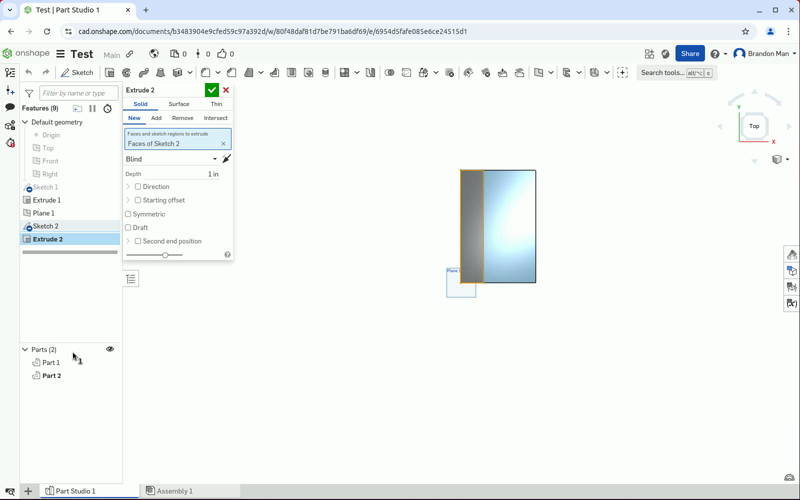
mouse_move(143, 106)
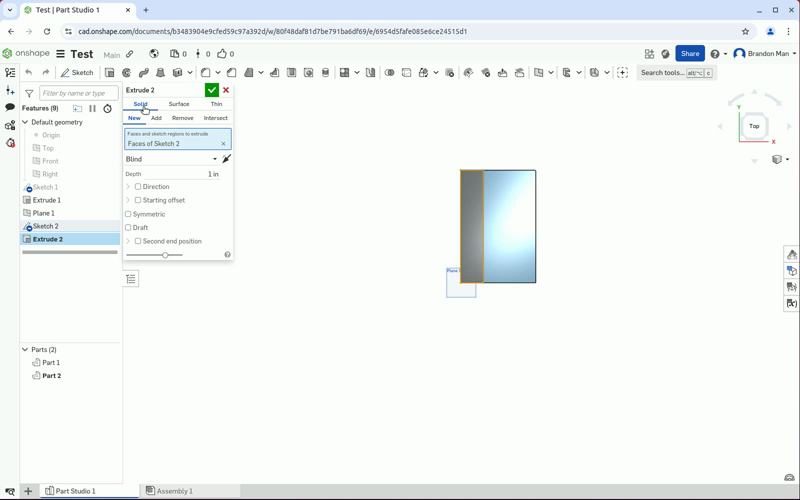
click(143, 106)
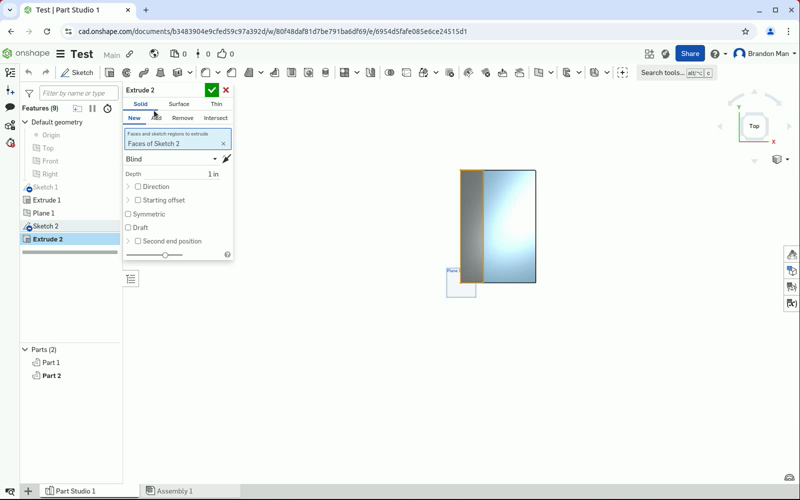
mouse_move(186, 120)
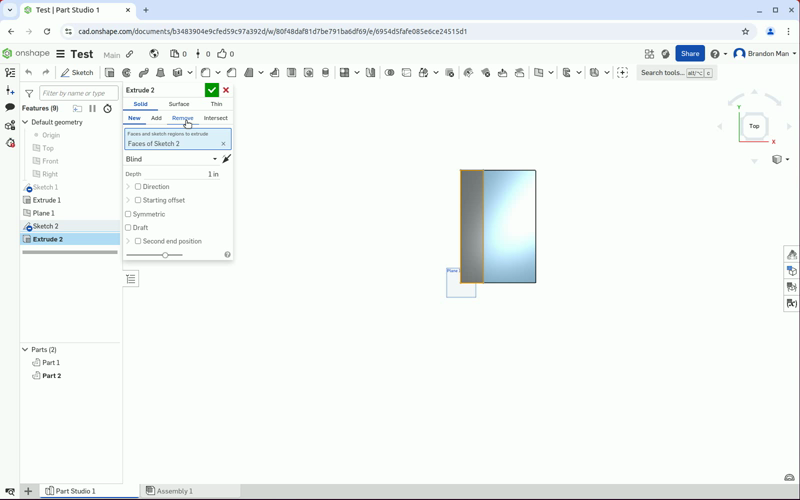
click(186, 120)
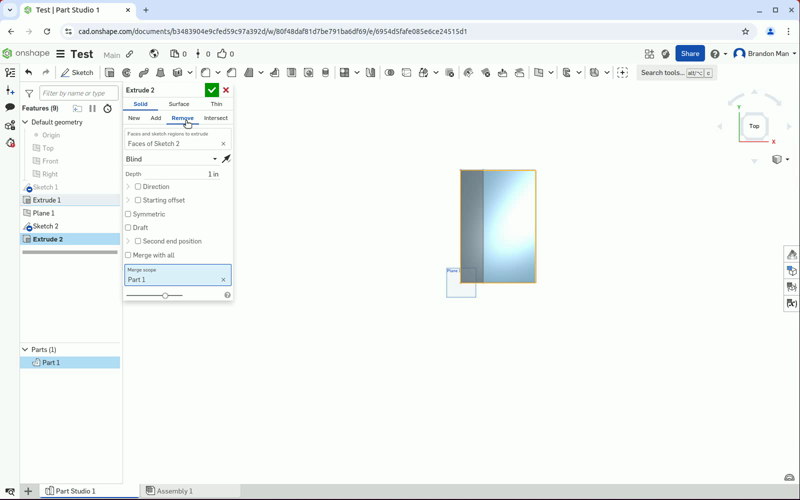
key(tab, 4)
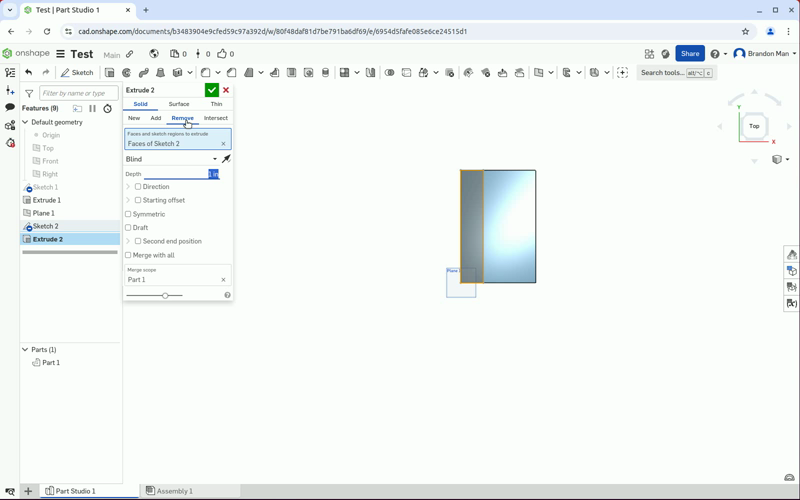
text(4.574)
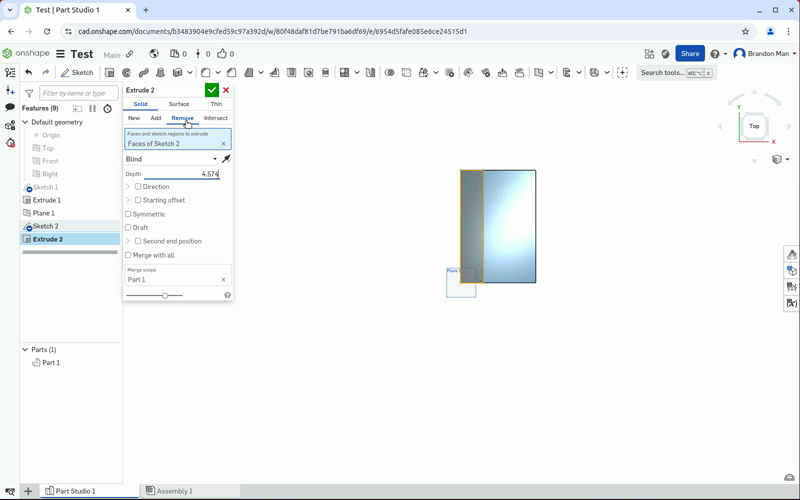
key(tab, 6)
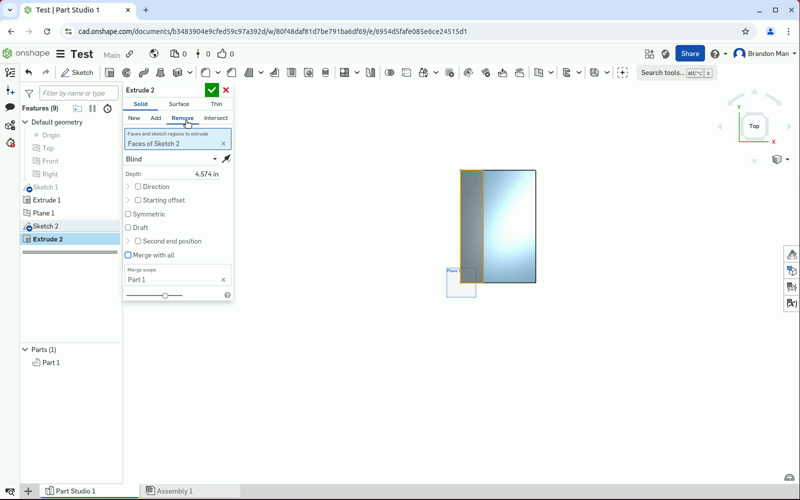
key(space)
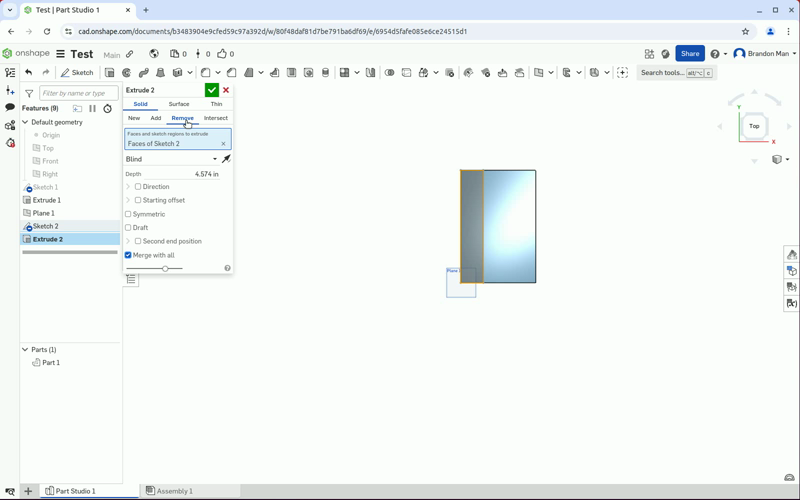
key(enter)
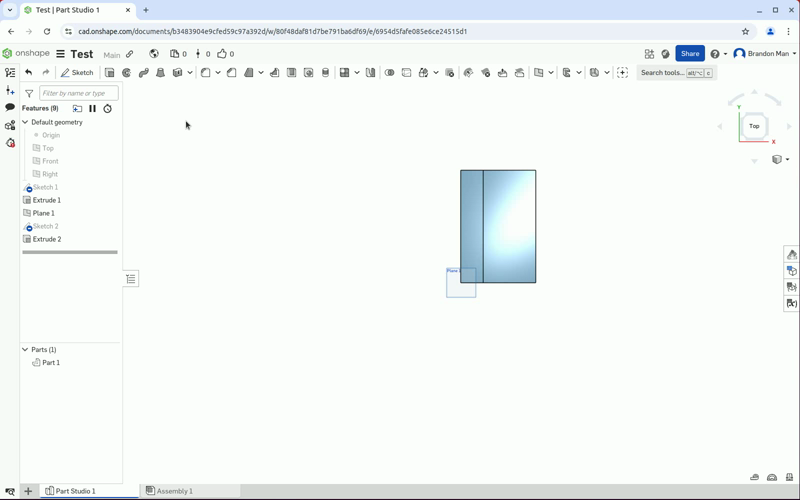
key(shift+h)
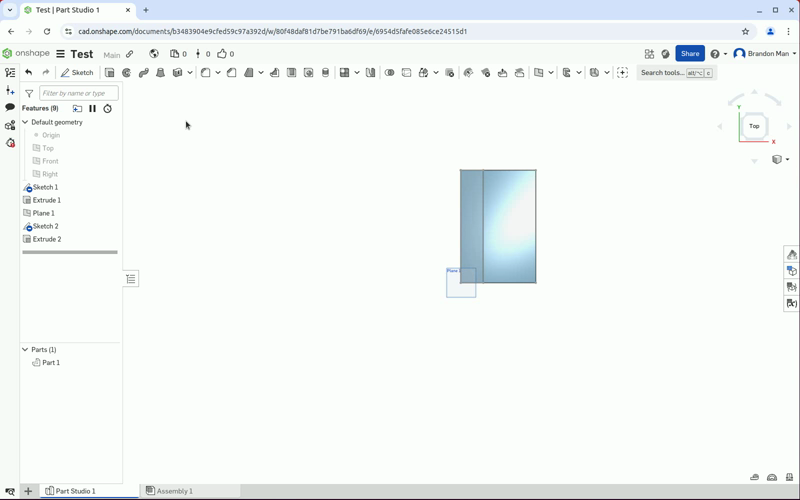
key(shift+h)
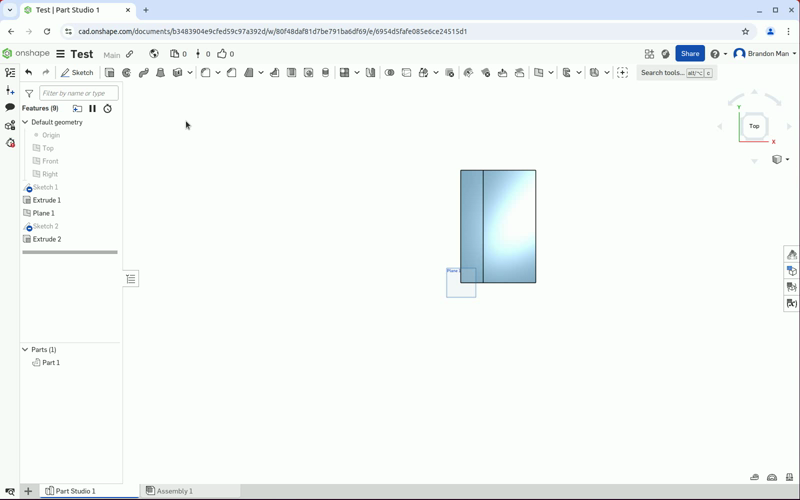
mouse_move(73, 189)
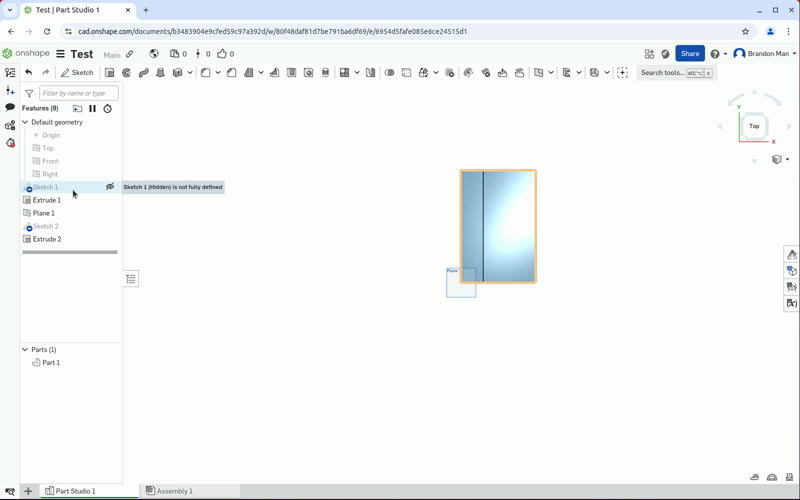
click(73, 189)
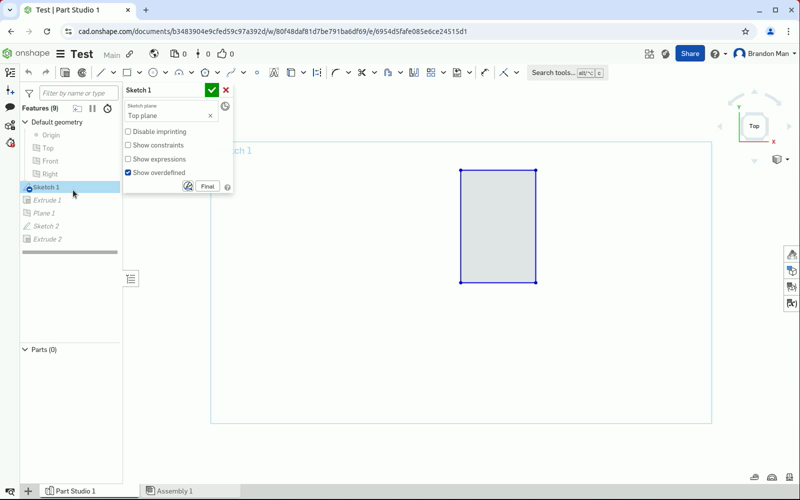
mouse_move(229, 92)
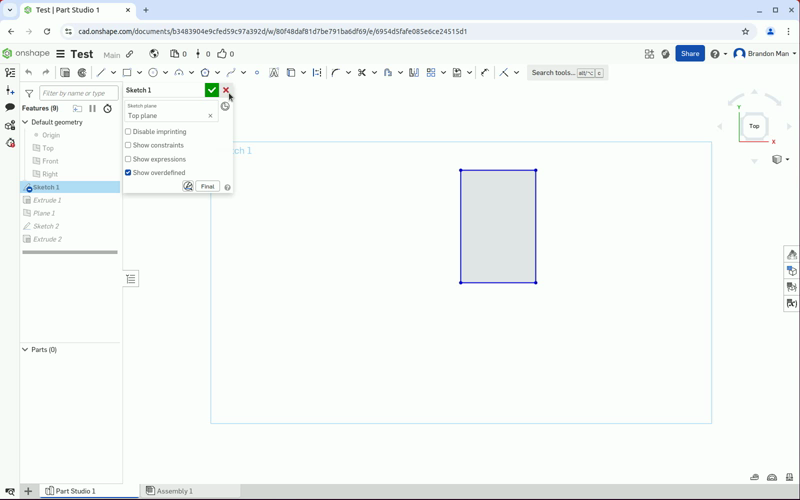
click(229, 92)
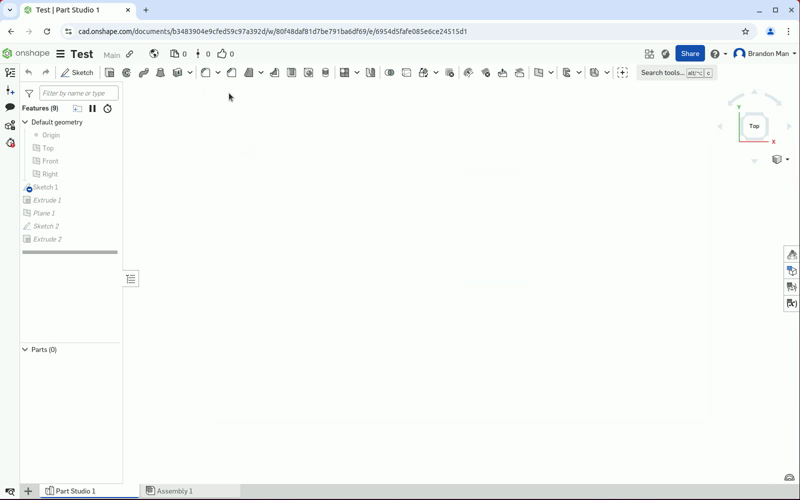
key(shift+s)
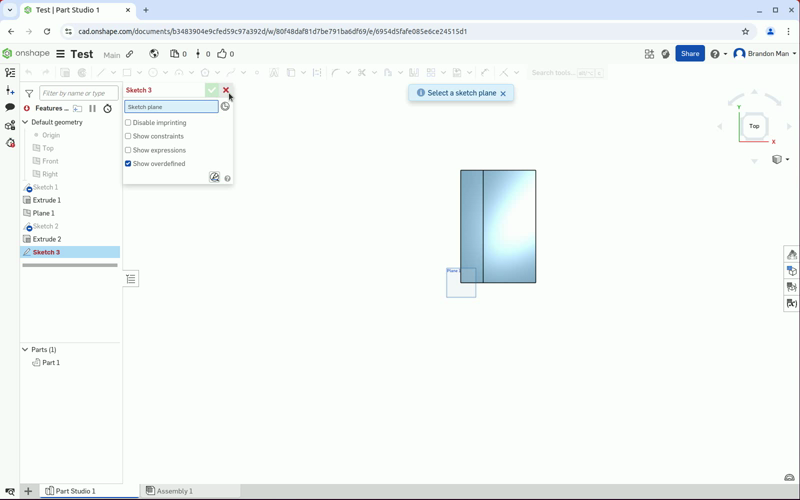
mouse_move(73, 215)
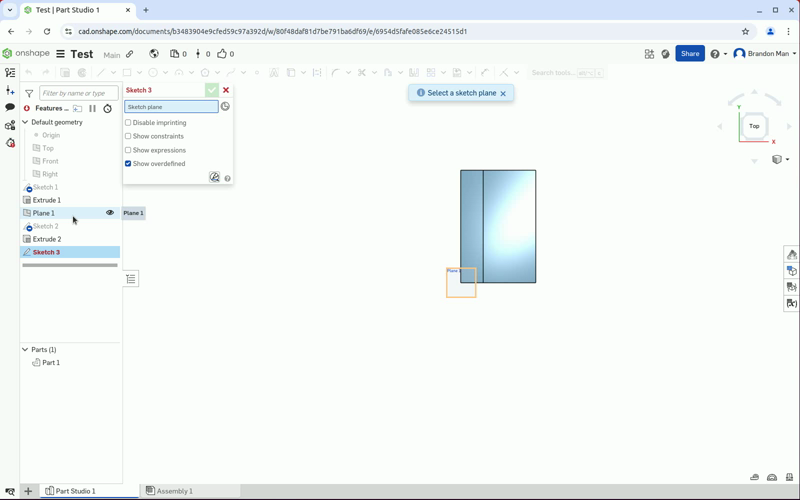
click(73, 215)
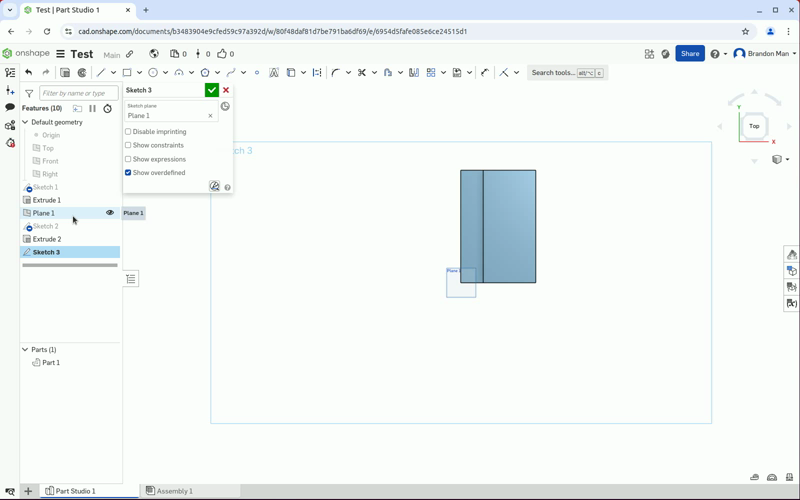
mouse_move(73, 352)
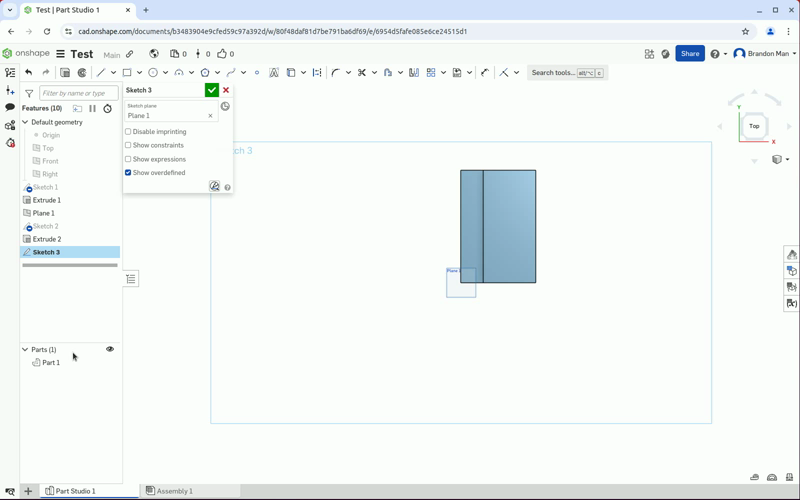
key(y)
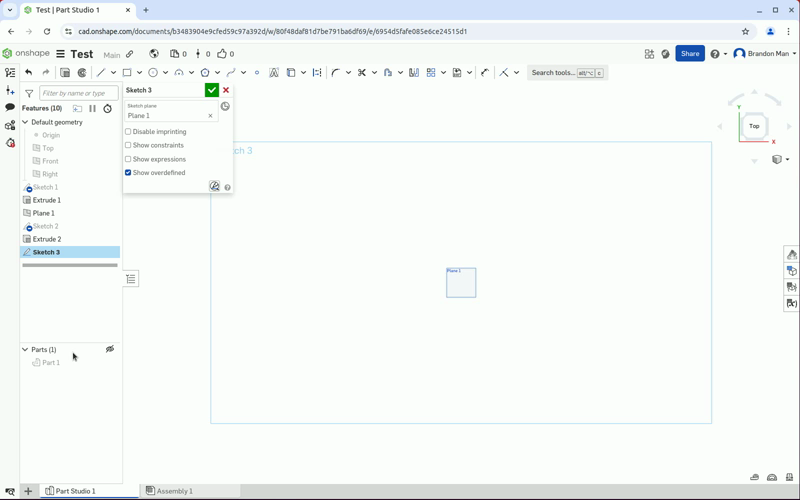
key(c)
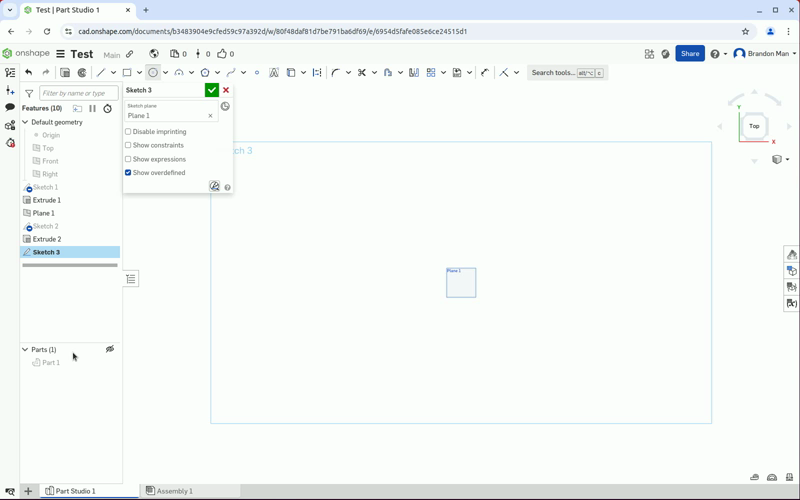
key_down(shift)
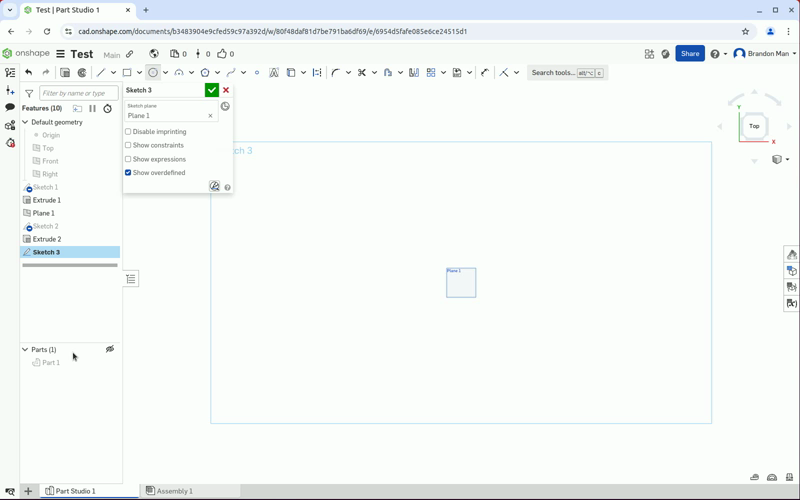
mouse_move(510, 226)
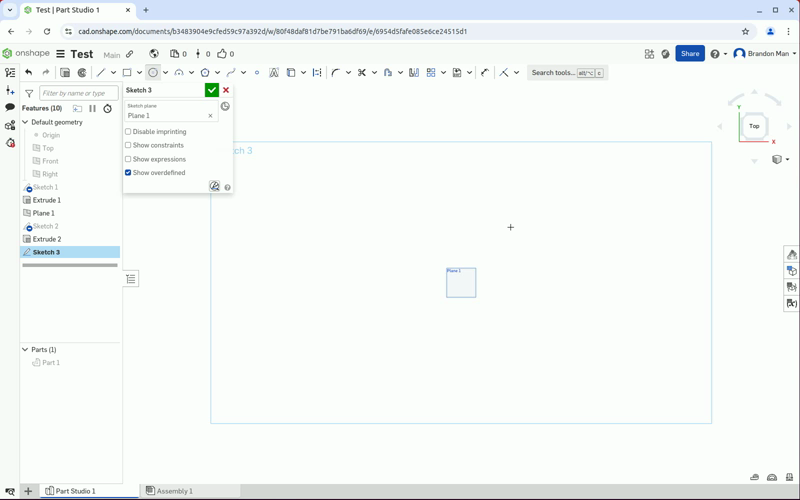
click(510, 226)
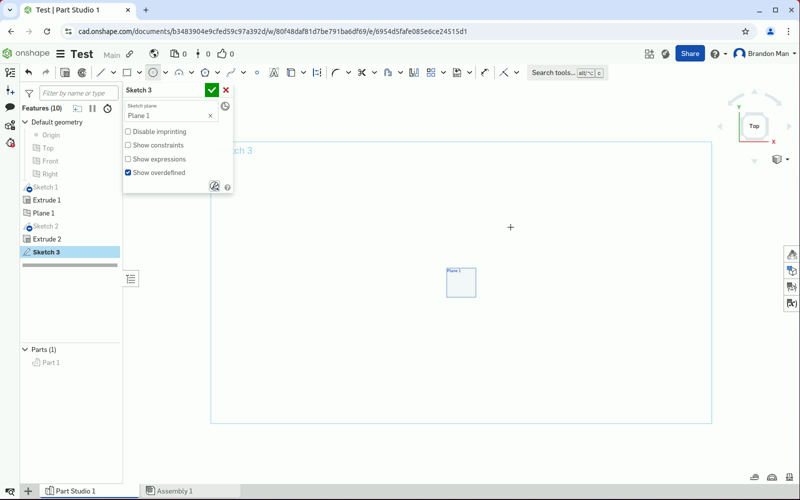
key_up(shift)
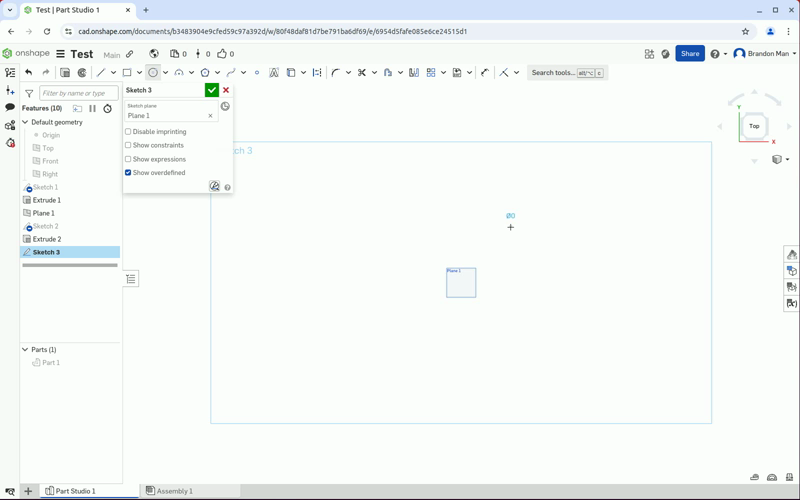
mouse_move(526, 226)
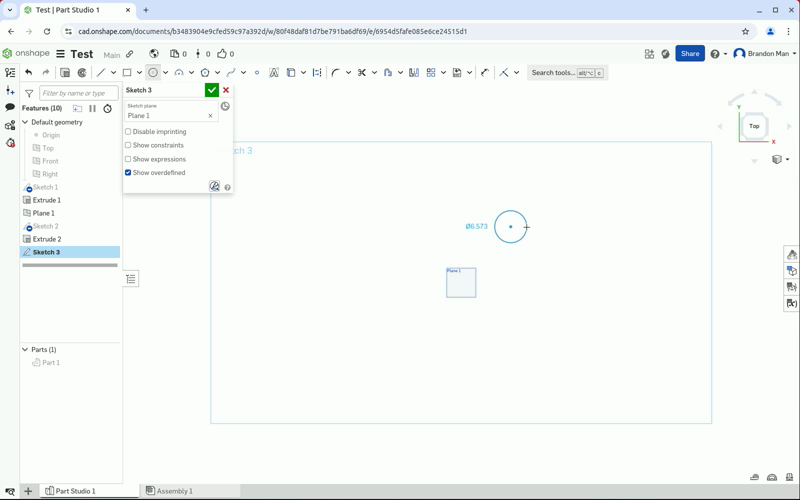
click(526, 226)
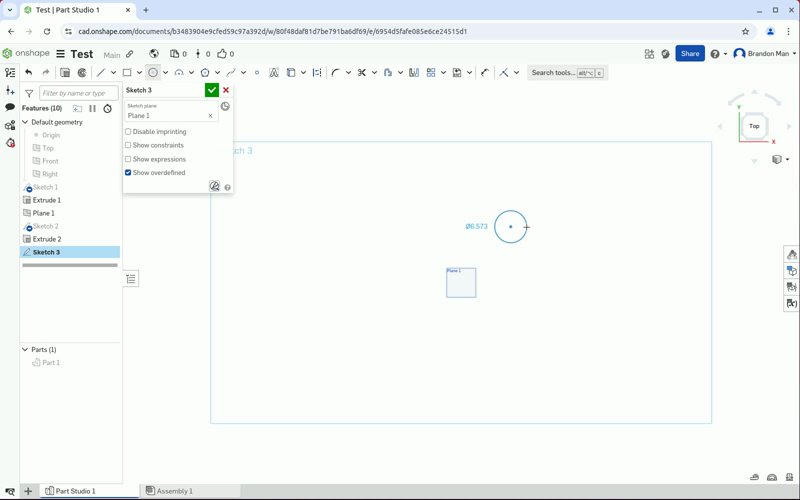
key(esc)
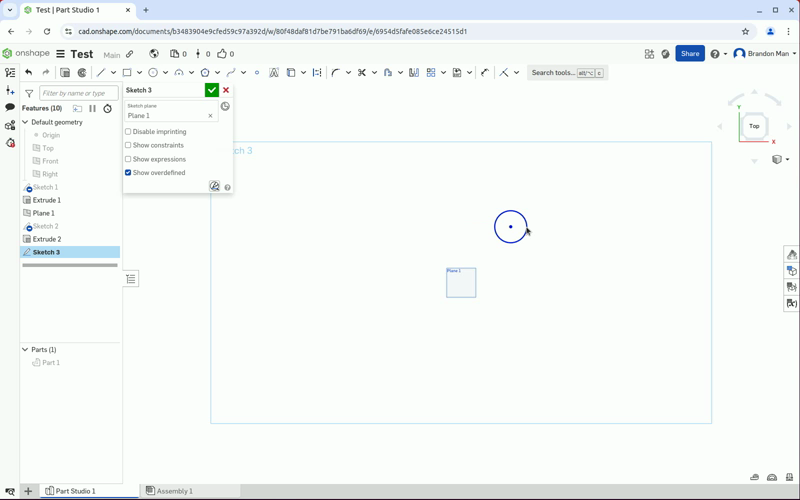
mouse_move(506, 218)
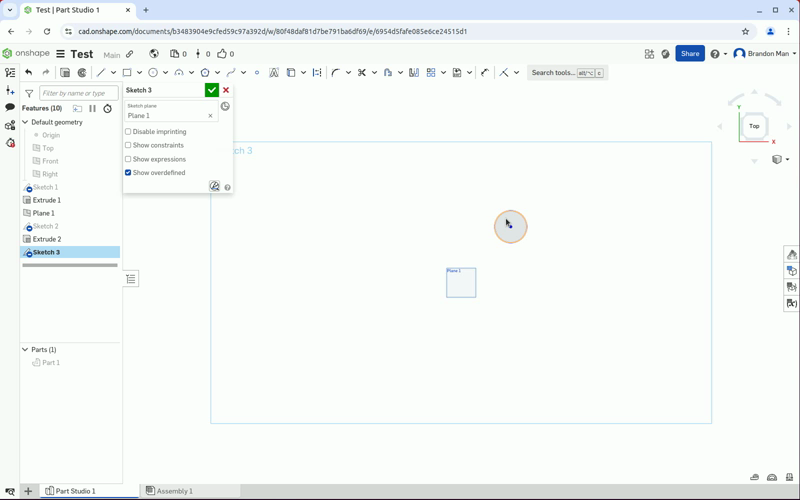
scroll(6)
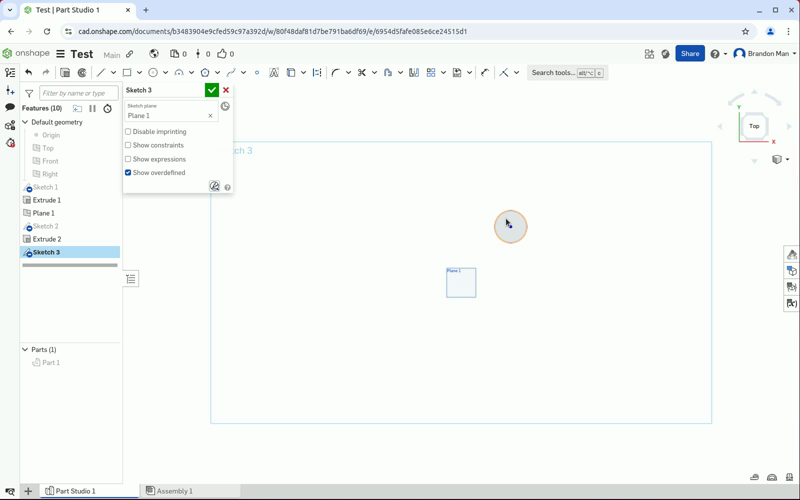
scroll(6)
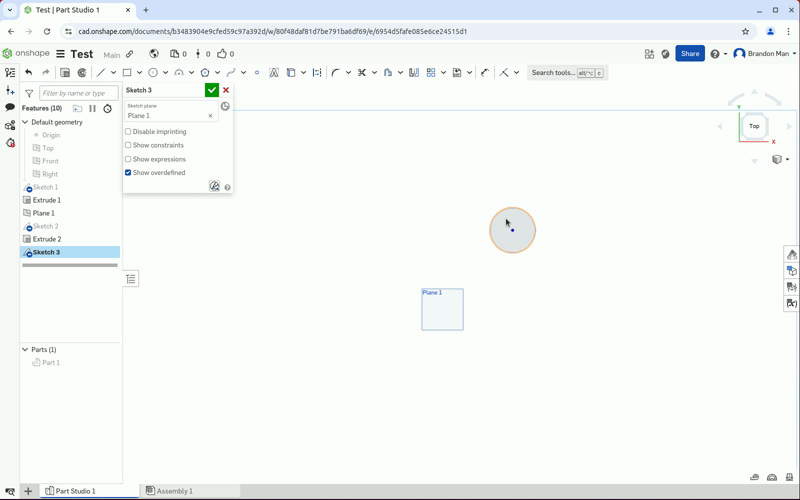
scroll(6)
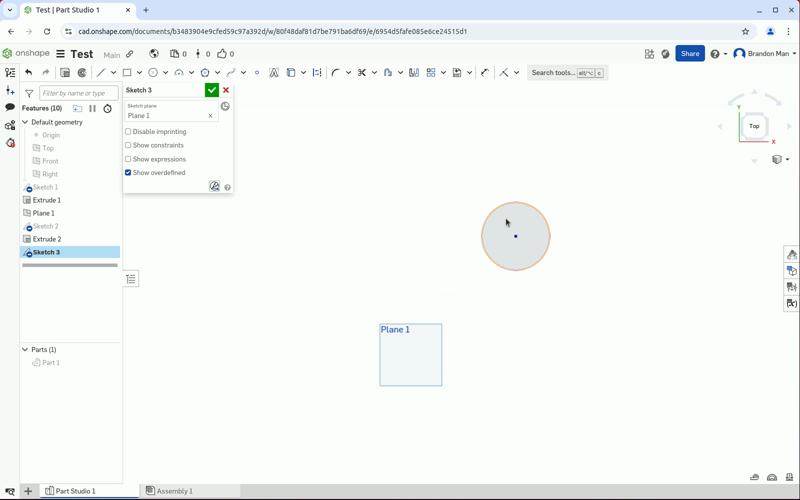
scroll(6)
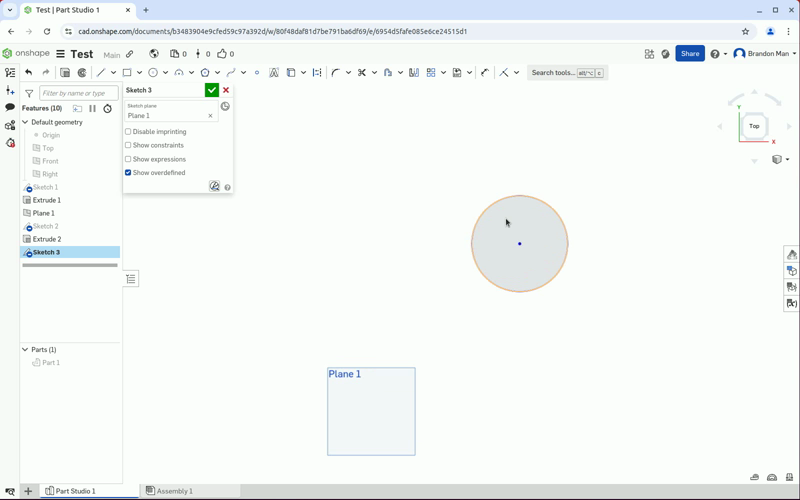
scroll(6)
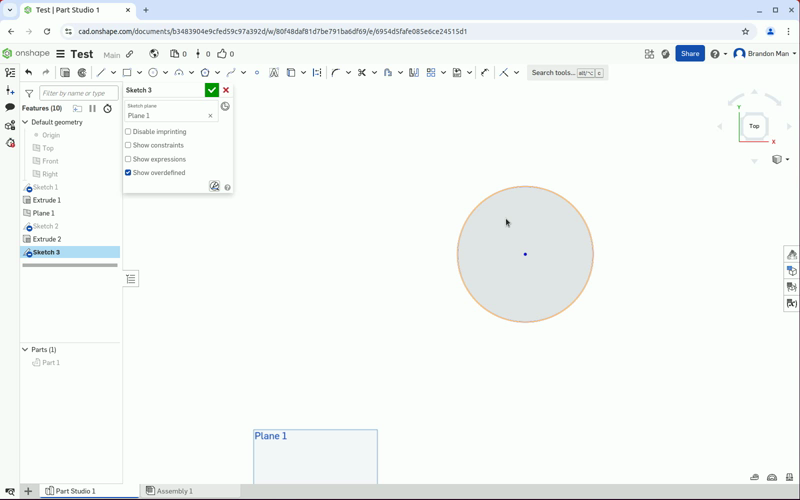
scroll(6)
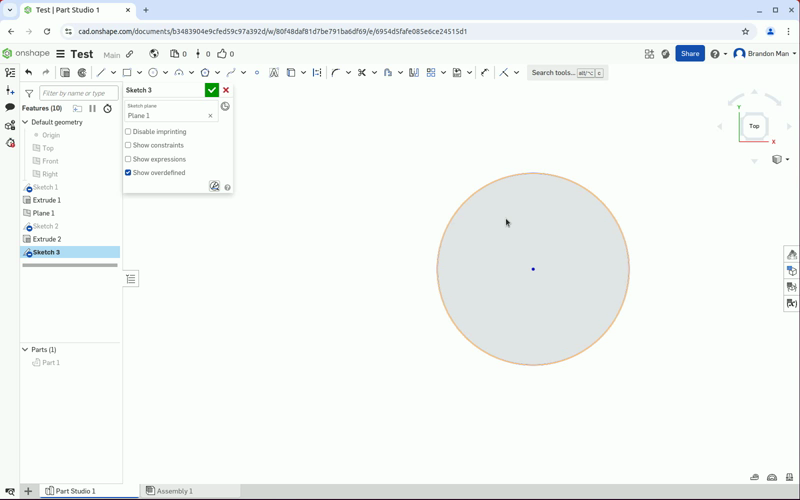
scroll(6)
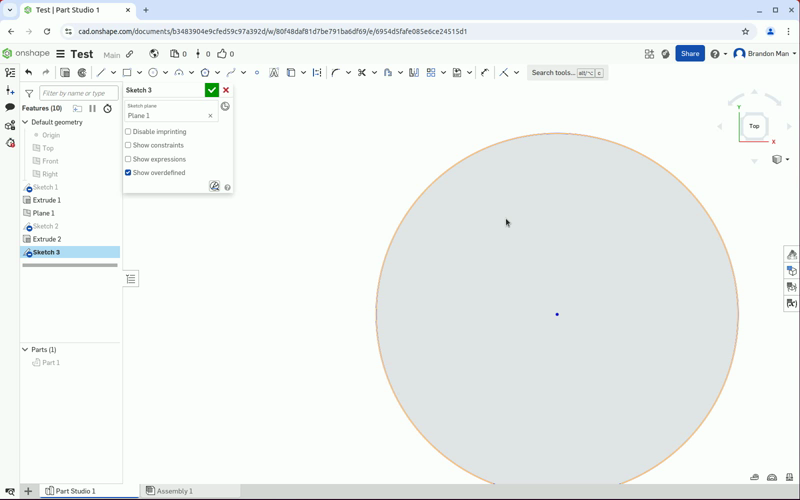
click(506, 218)
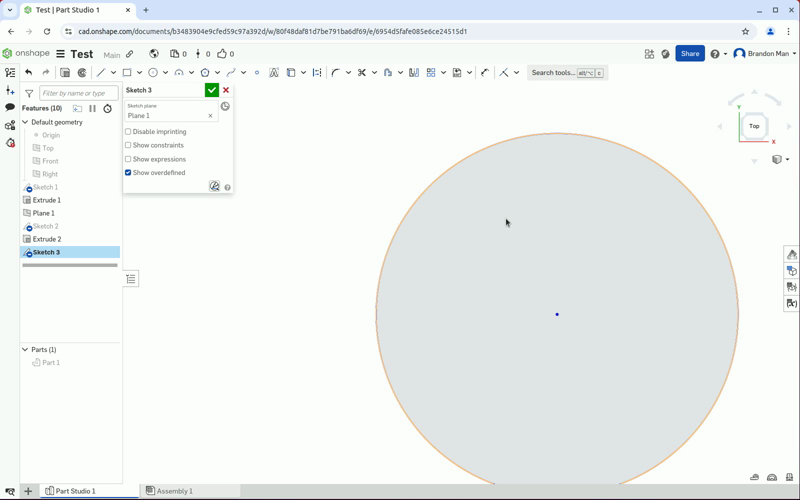
scroll(-6)
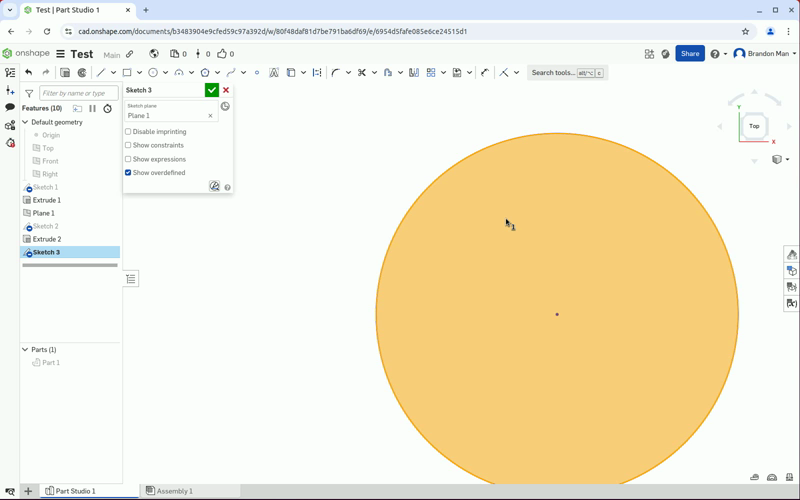
scroll(-6)
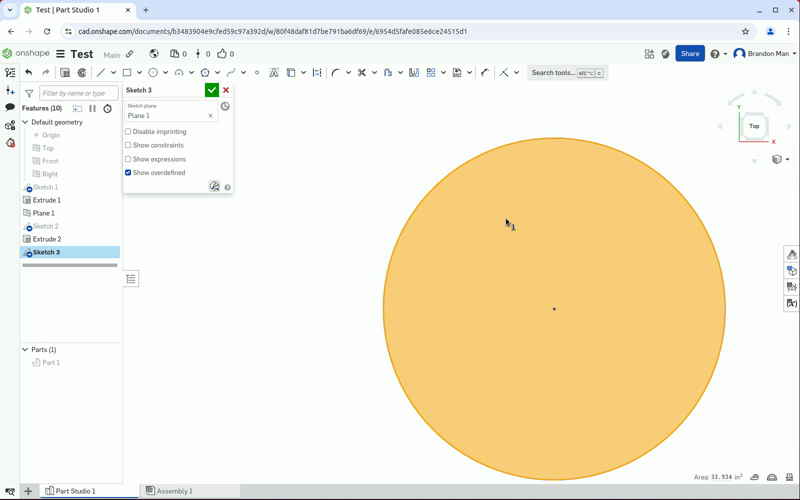
scroll(-6)
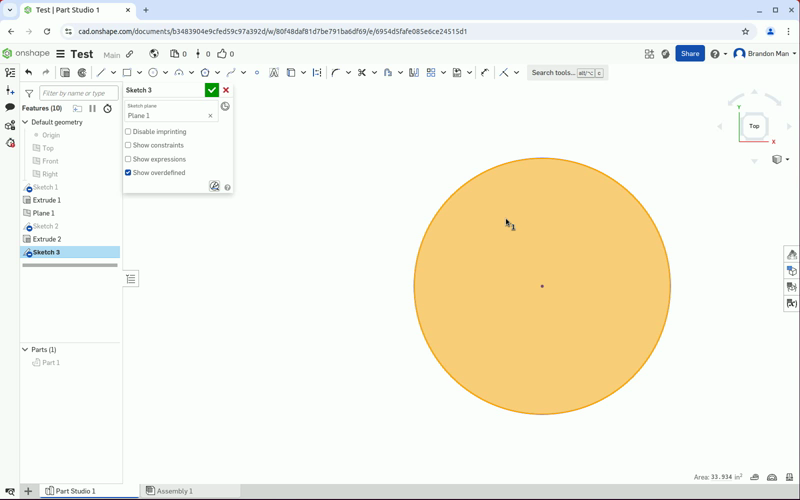
scroll(-6)
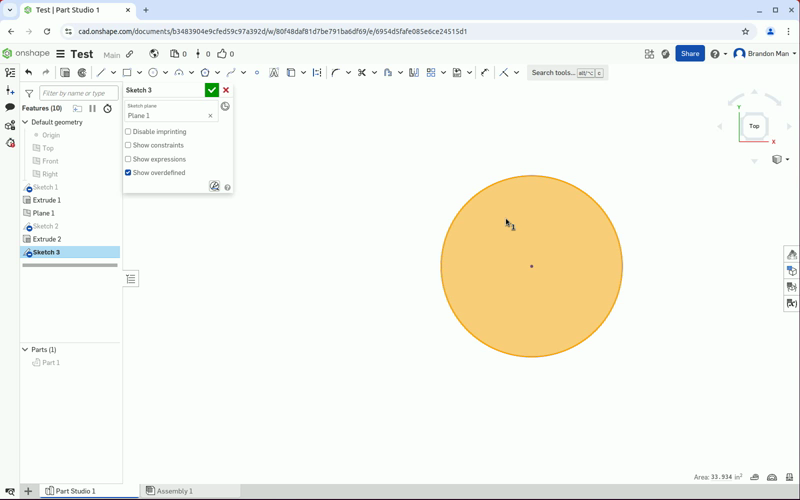
scroll(-6)
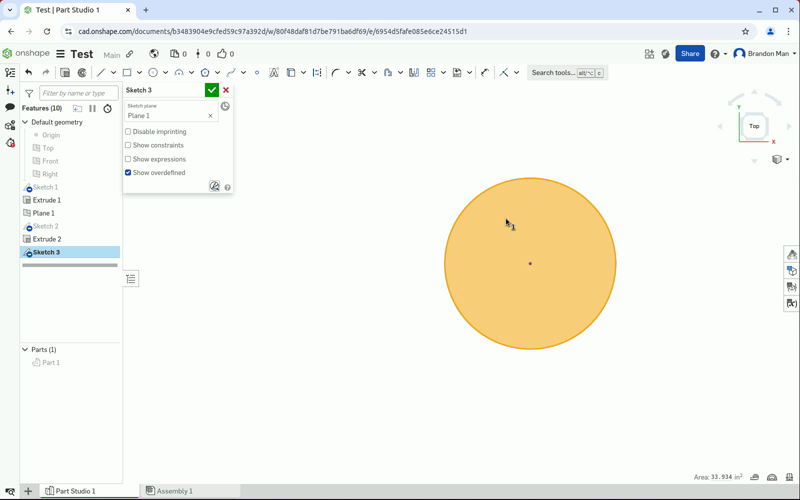
scroll(-6)
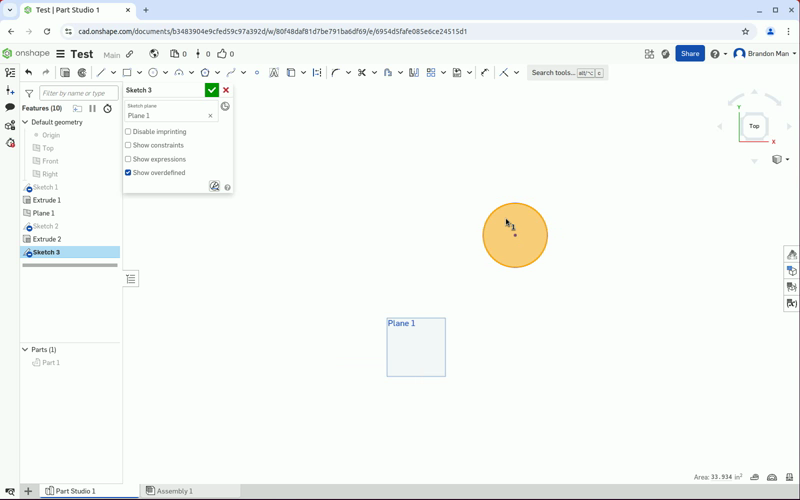
scroll(-6)
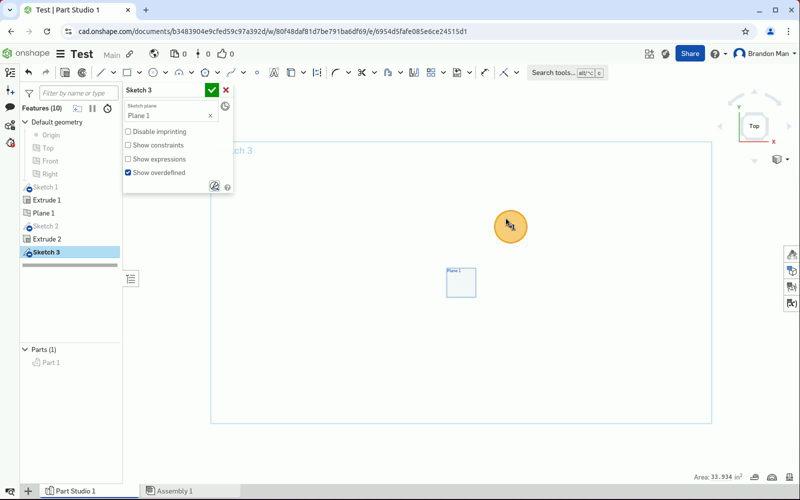
mouse_move(73, 352)
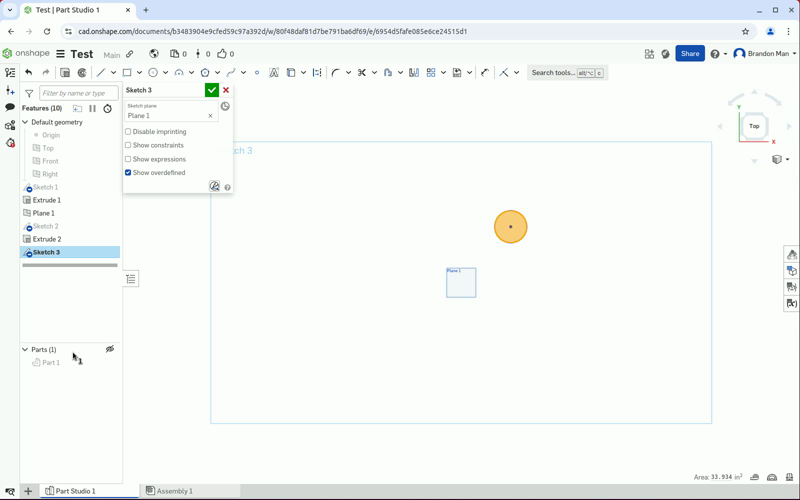
key(shift+y)
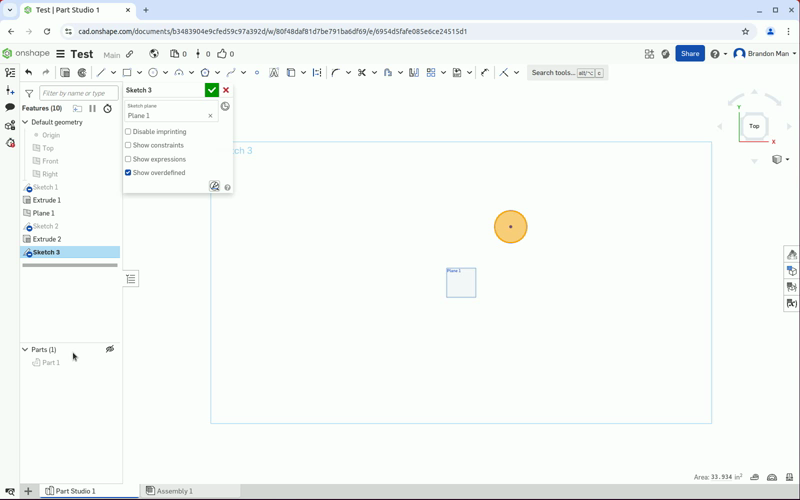
key(shift+e)
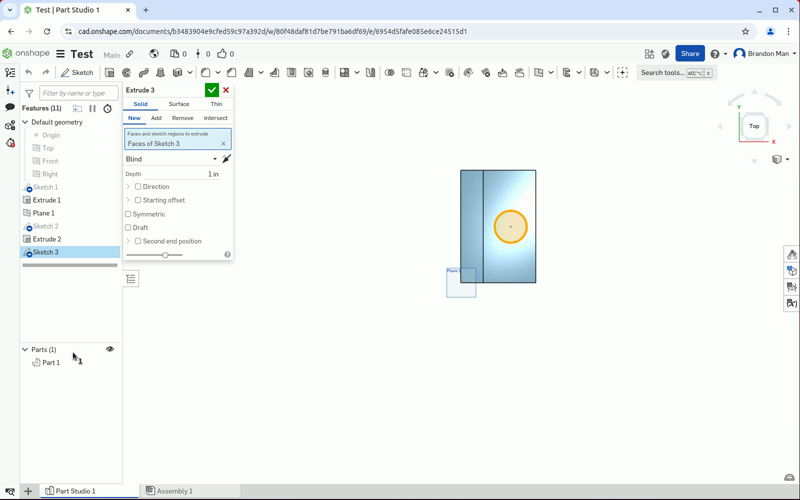
mouse_move(143, 106)
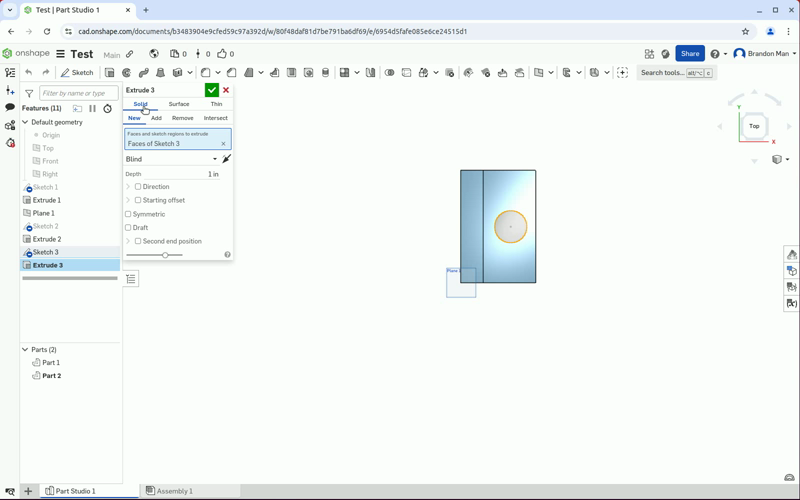
click(143, 106)
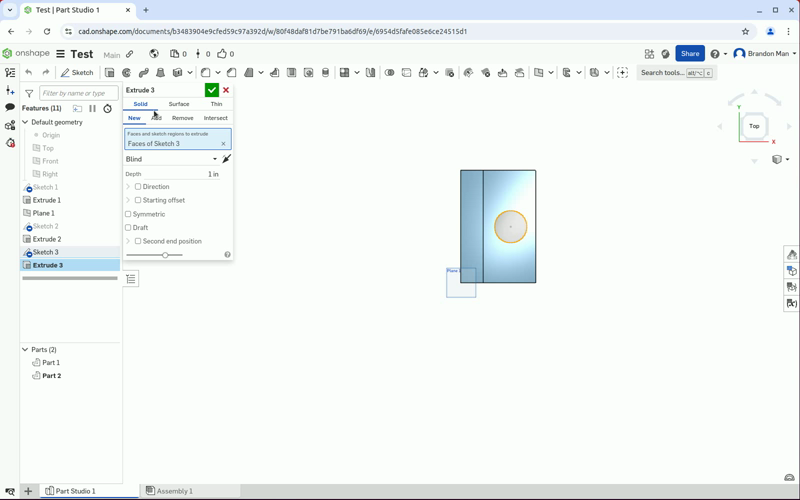
mouse_move(186, 120)
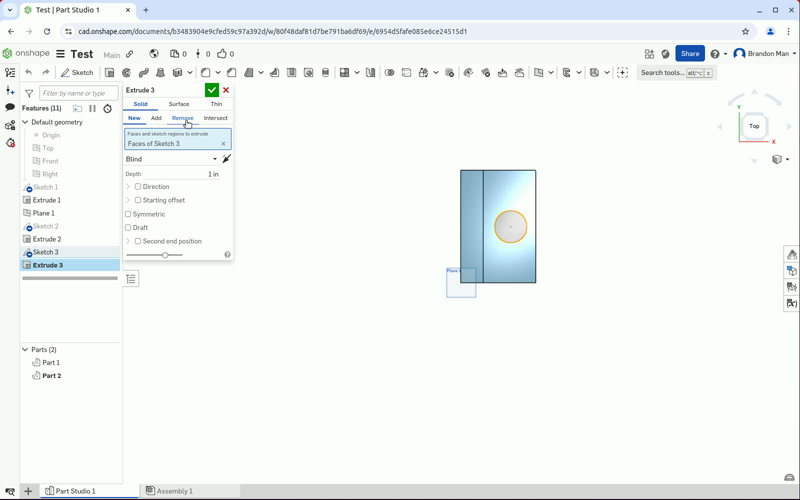
click(186, 120)
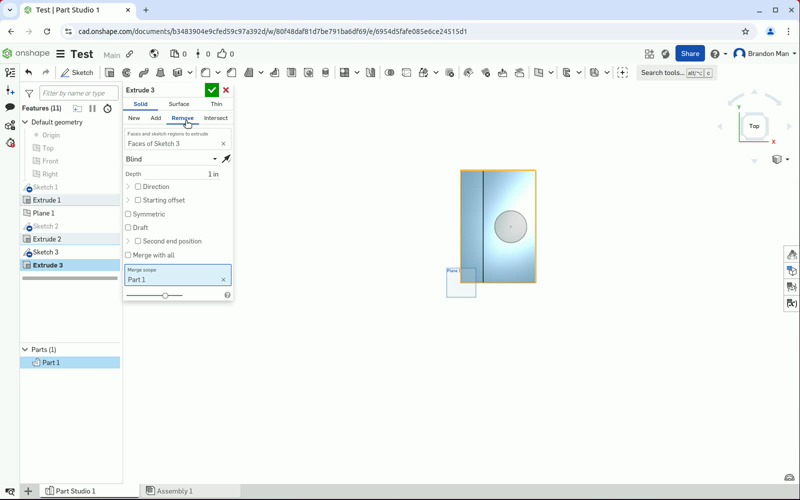
key(tab, 4)
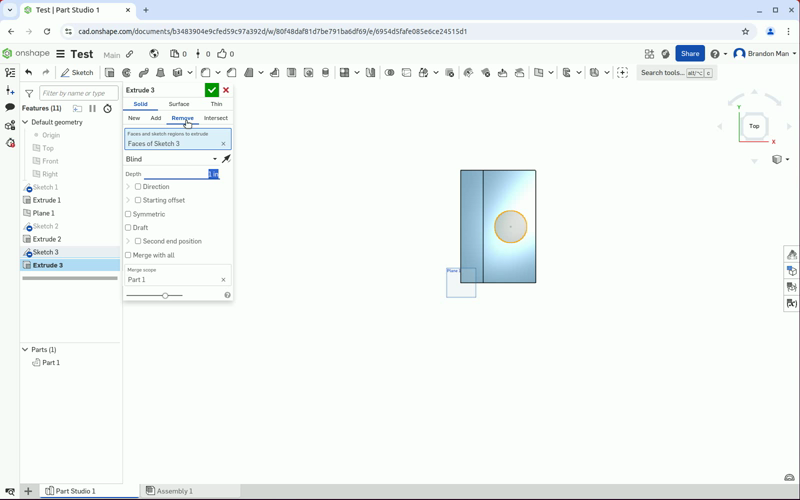
text(30.811)
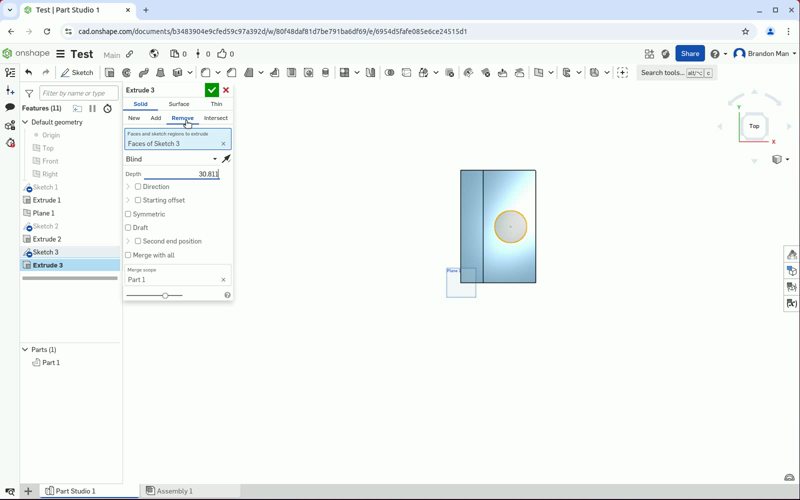
key(tab, 6)
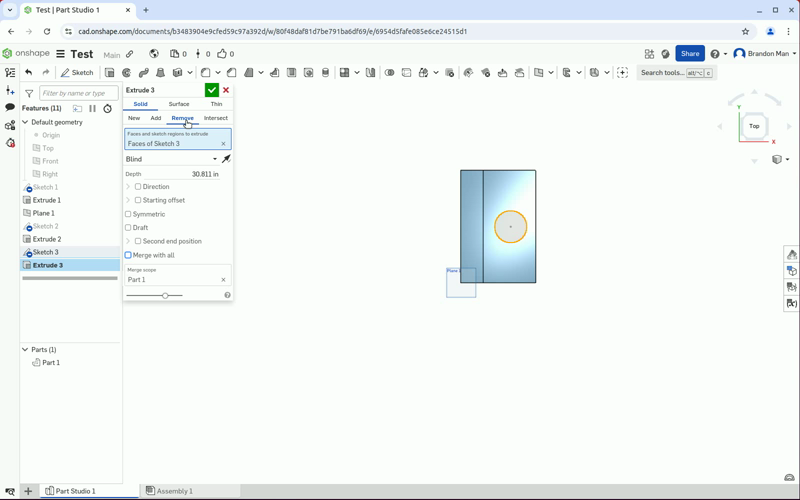
key(space)
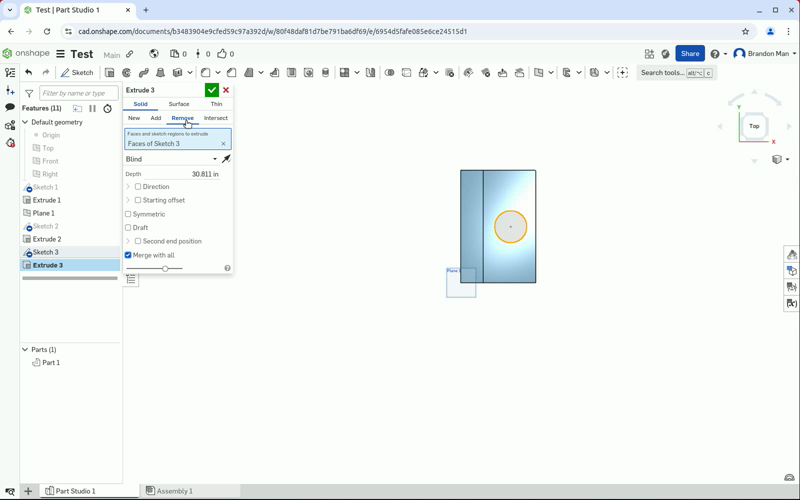
key(enter)
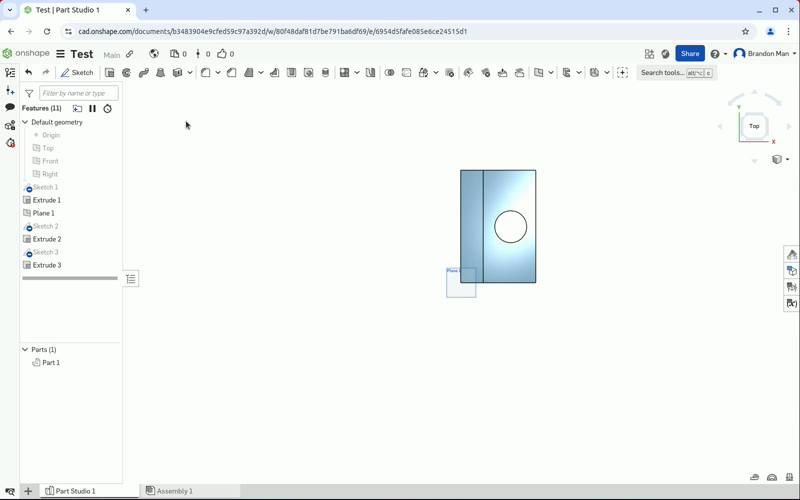
key(shift+h)
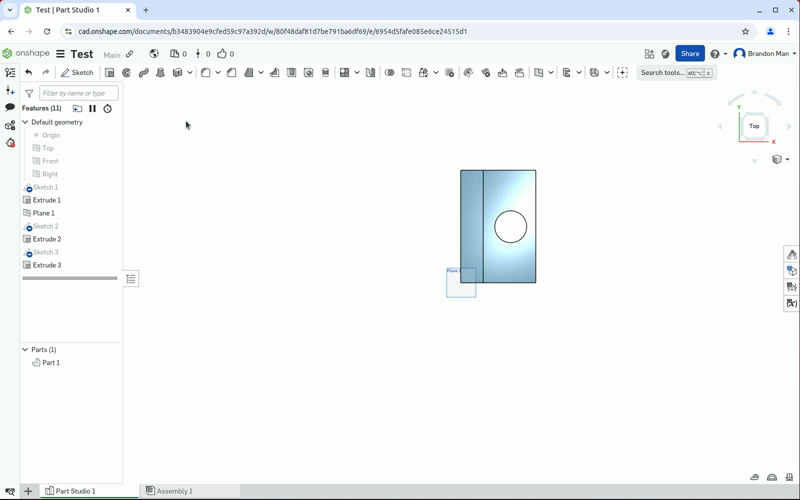
key(shift+h)
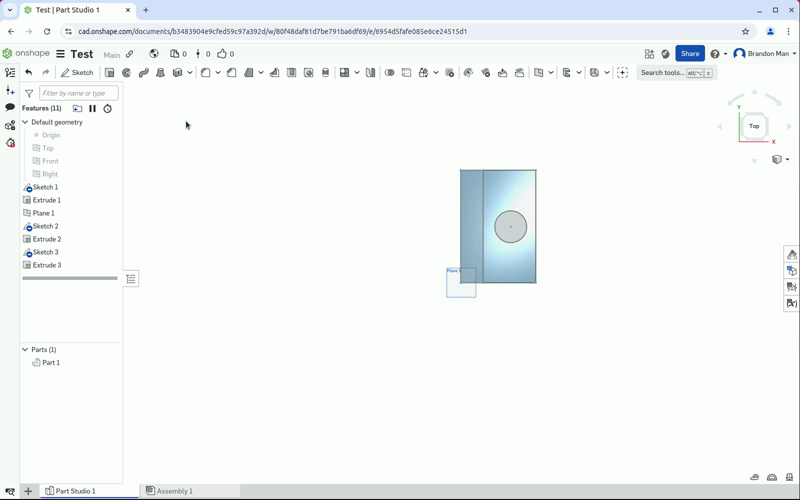
key(shift+7)
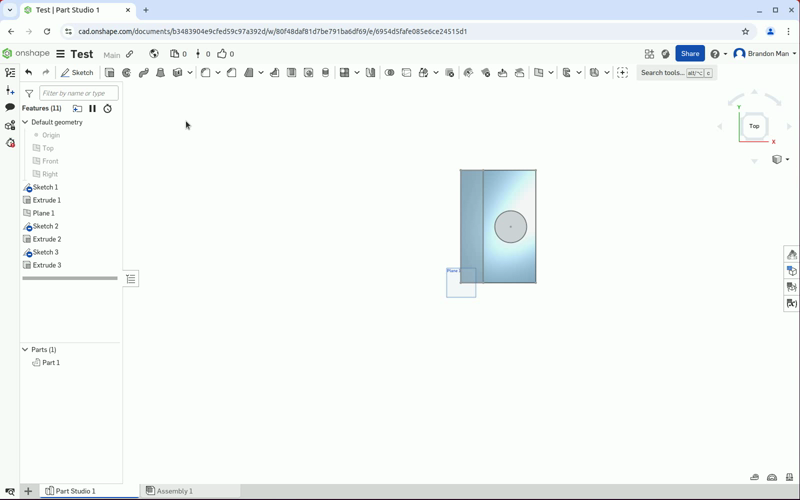
key(up, 3)
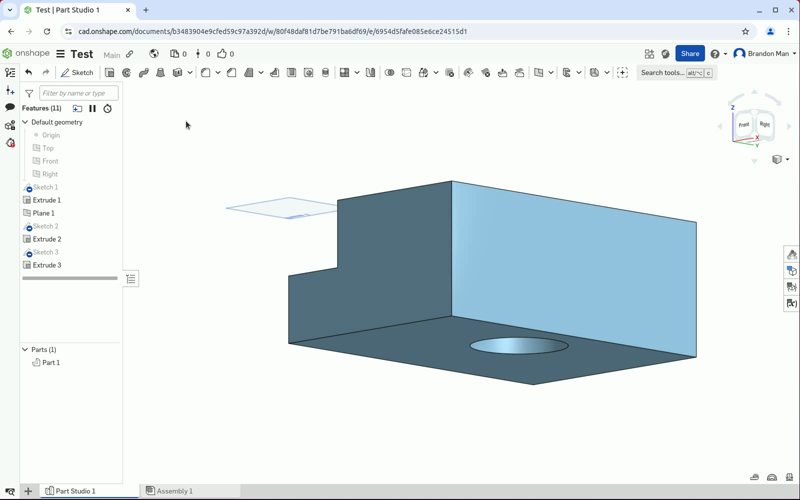
key(left, 3)
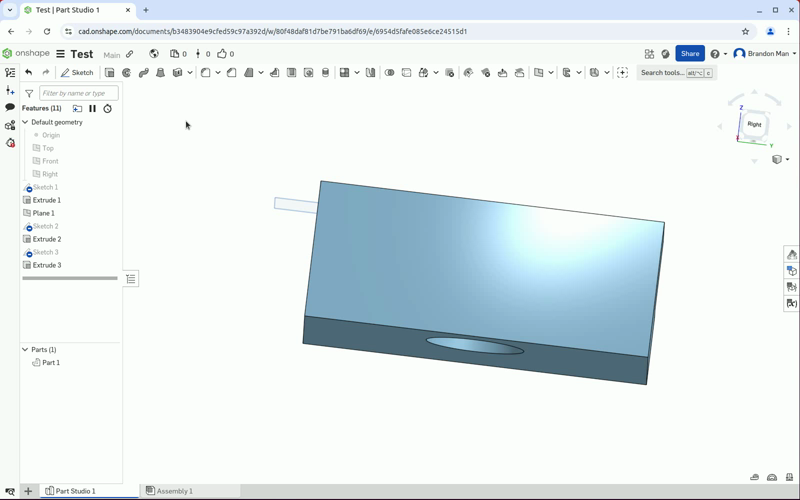
key(right, 3)
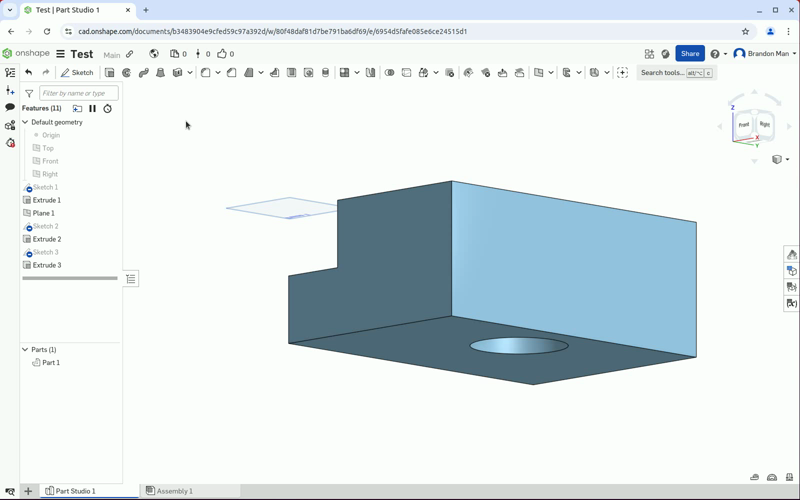
key(down, 3)
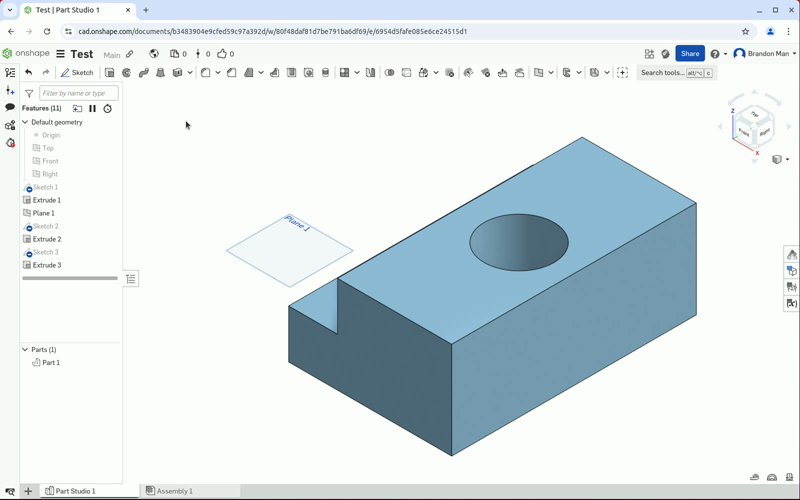
mouse_move(73, 189)
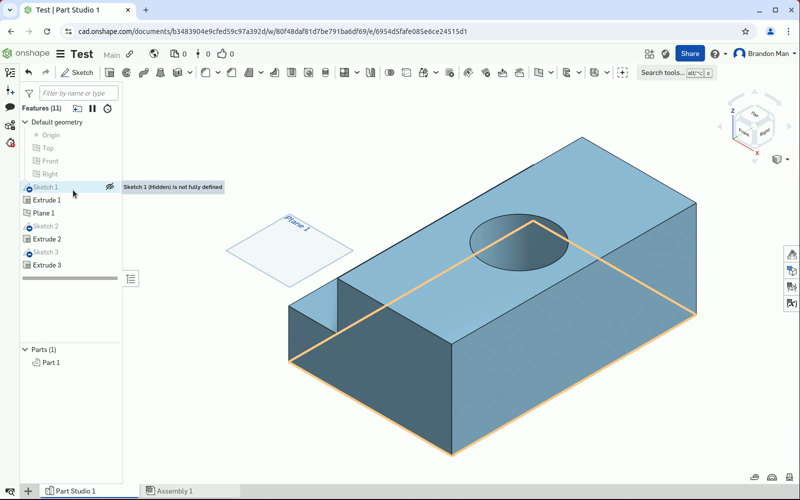
click(73, 189)